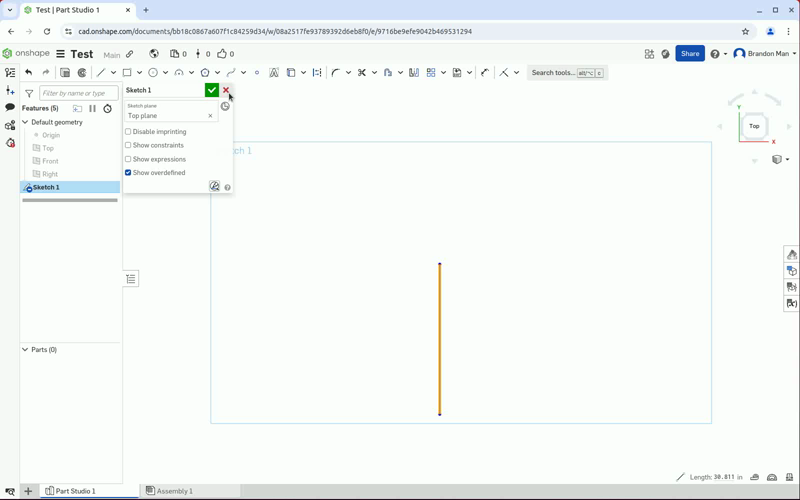
key(shift+h)
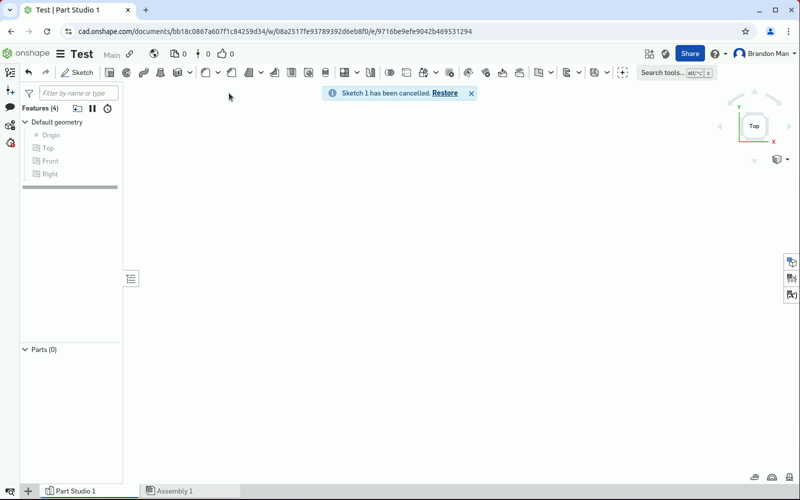
mouse_move(73, 352)
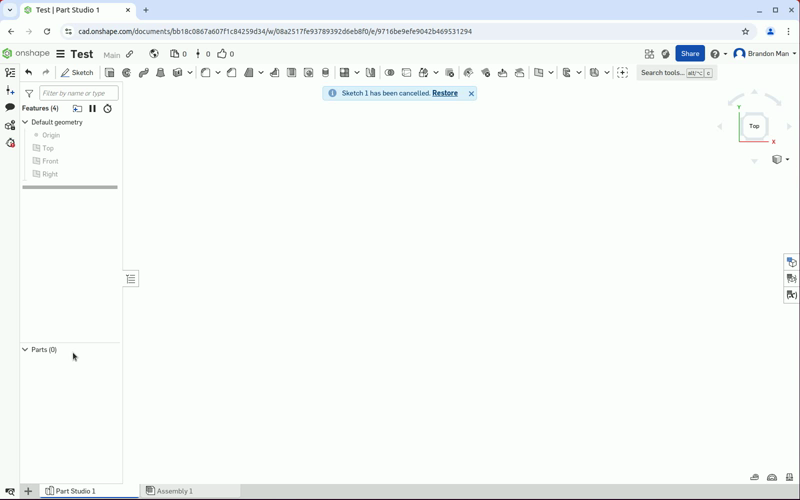
key(y)
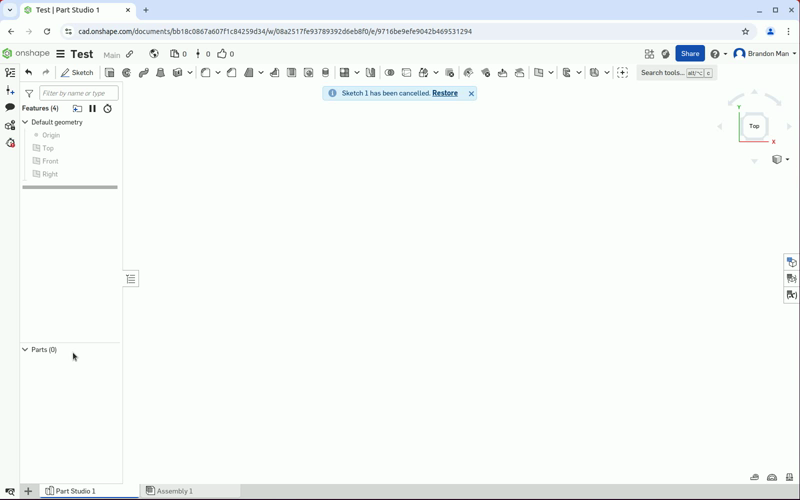
key(shift+p)
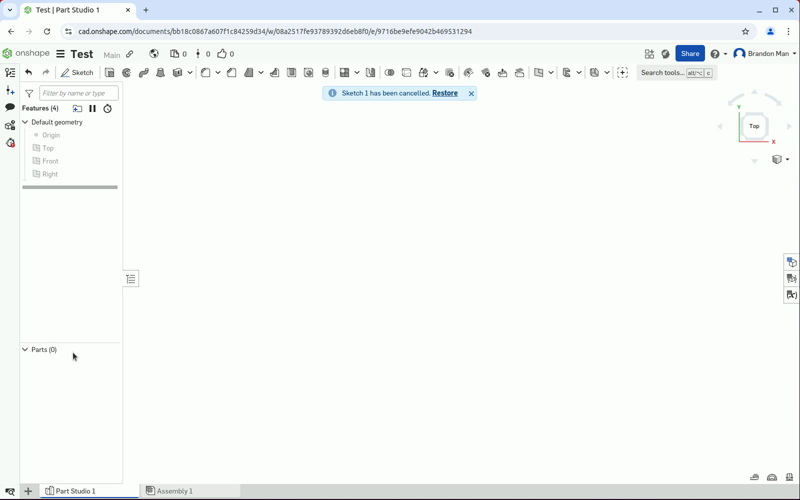
key(space)
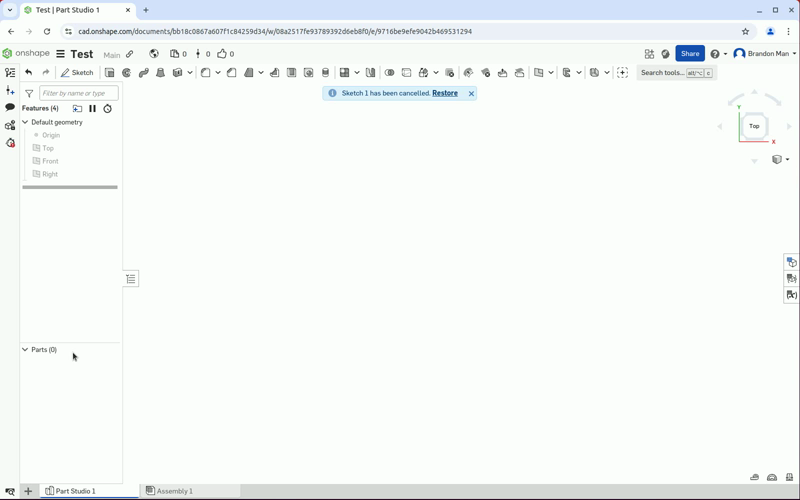
key_down(shift)
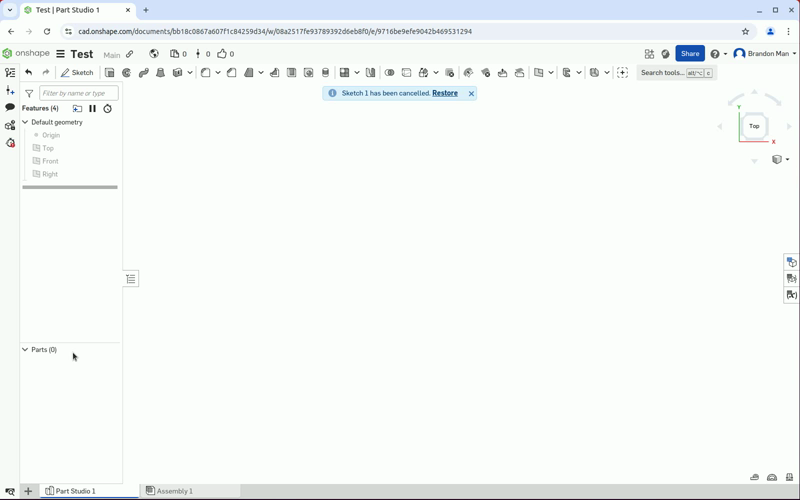
key(up)
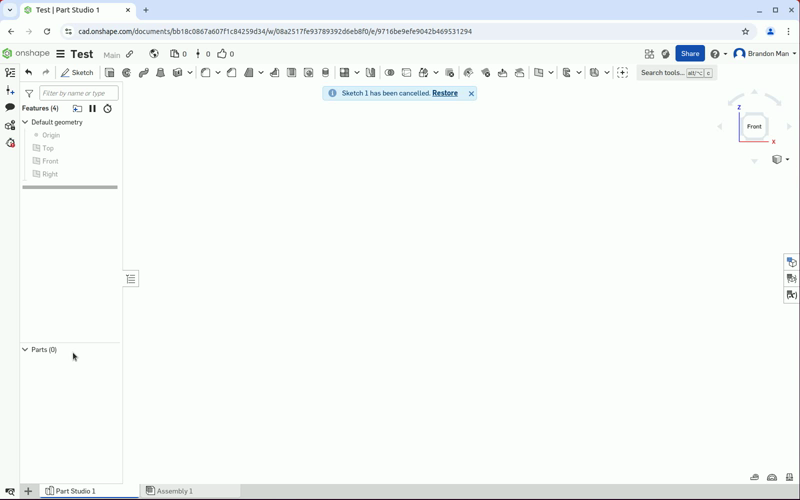
key_up(shift)
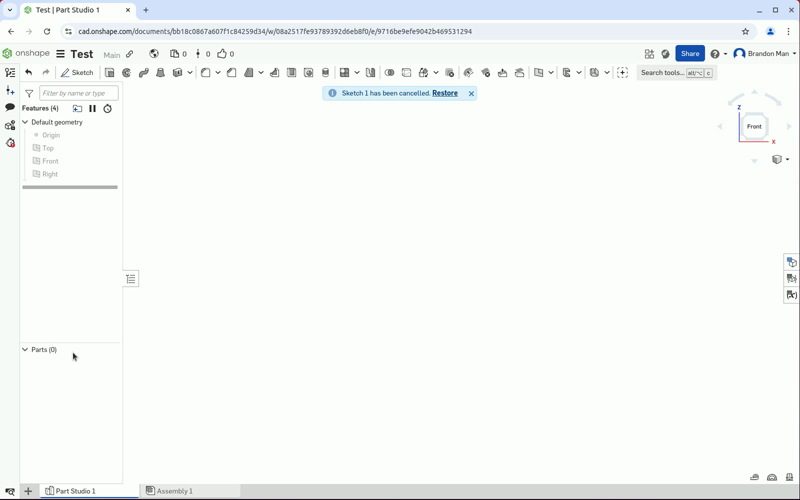
mouse_move(73, 352)
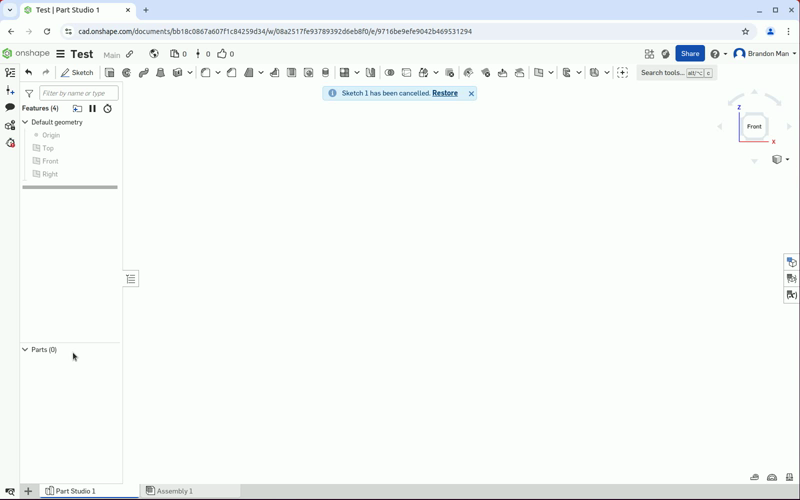
key(shift+y)
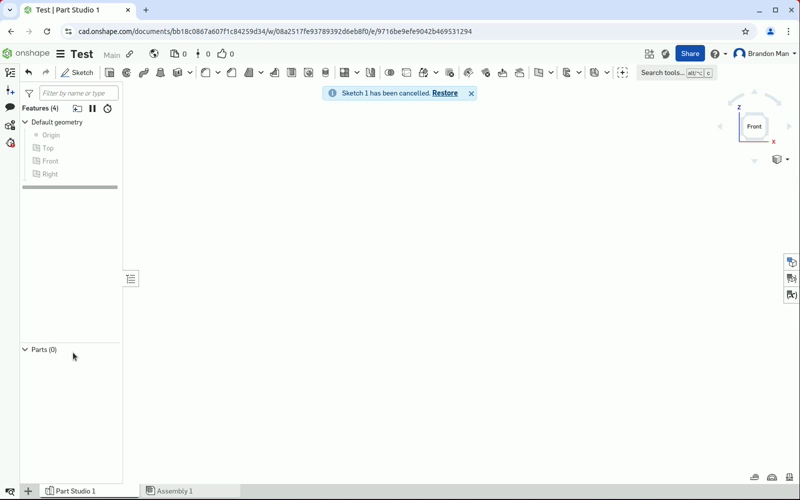
key(shift+s)
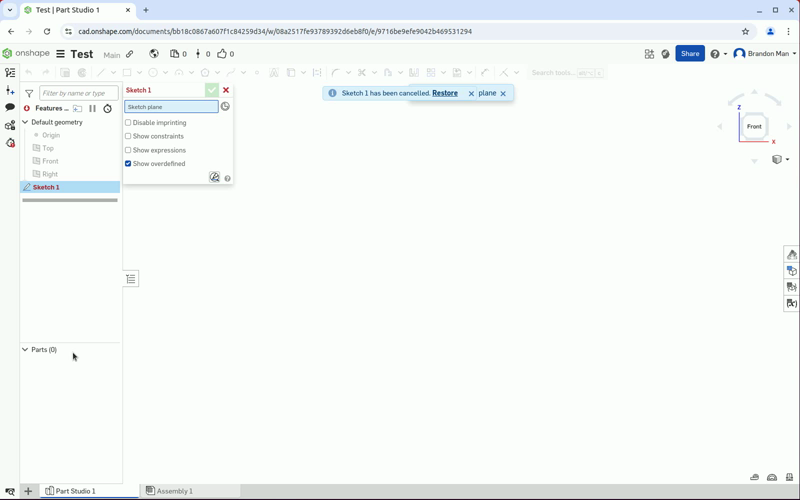
mouse_move(73, 163)
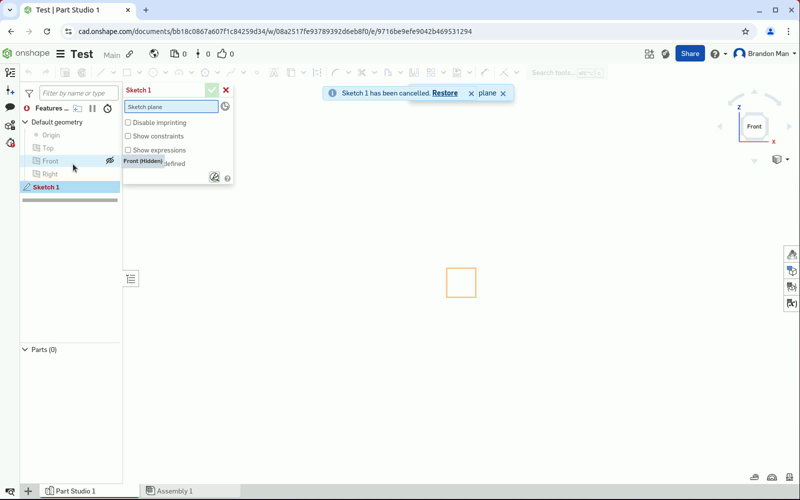
click(73, 163)
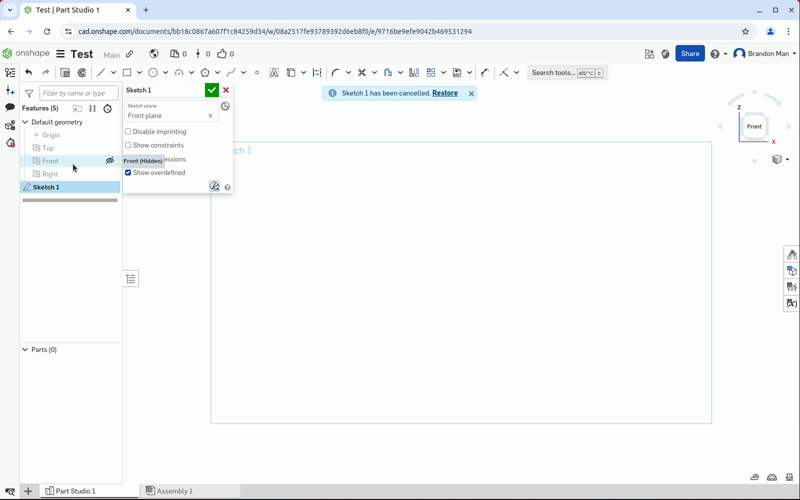
mouse_move(73, 352)
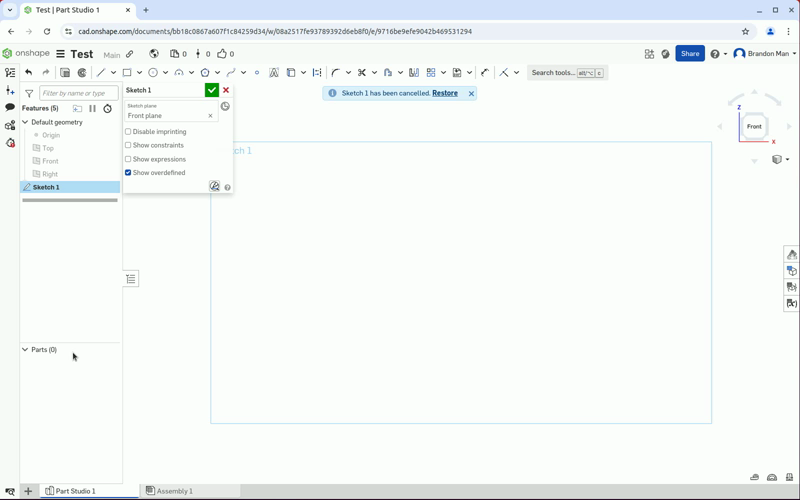
key(y)
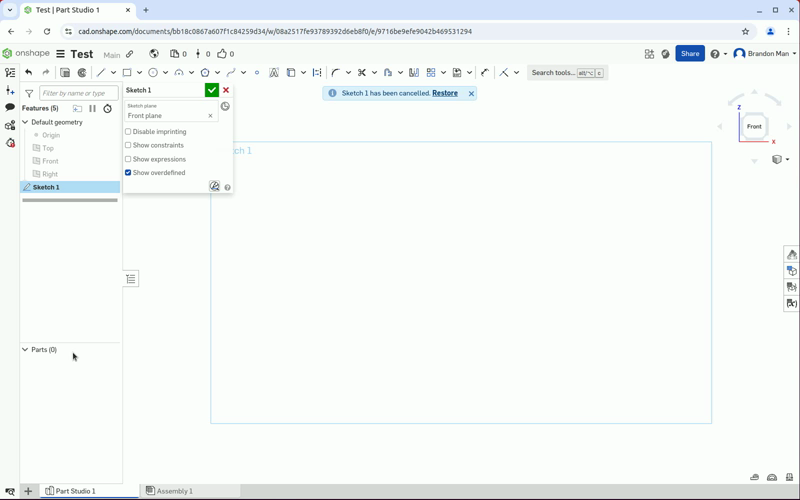
key(a)
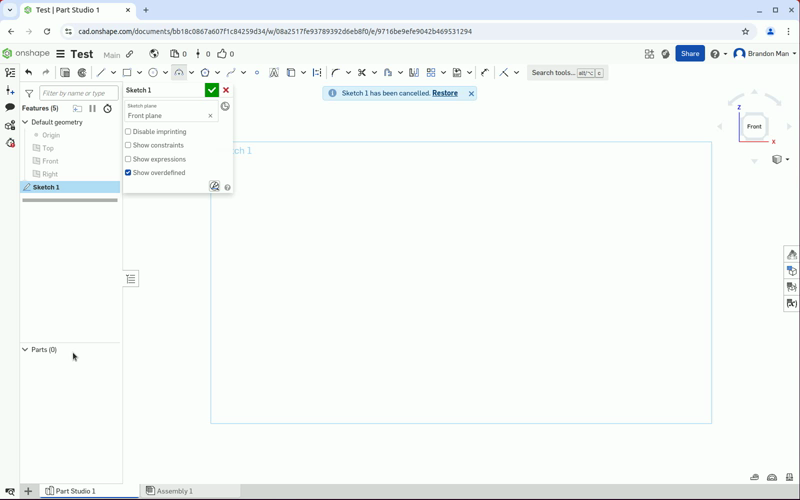
key_down(shift)
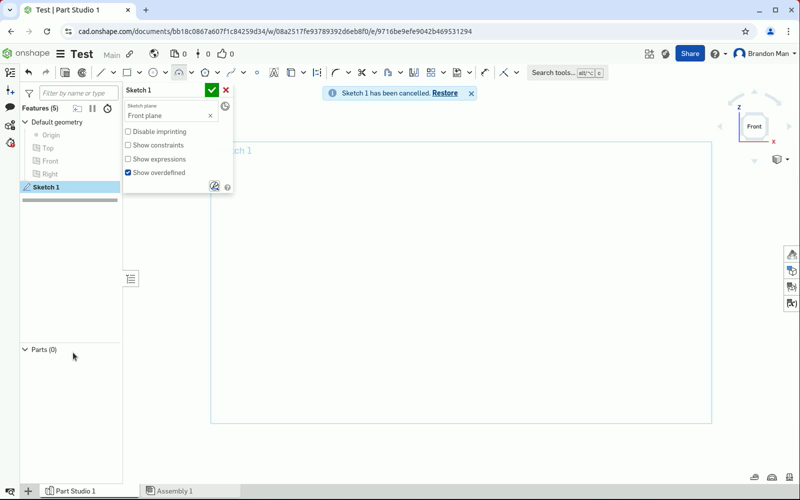
mouse_move(446, 297)
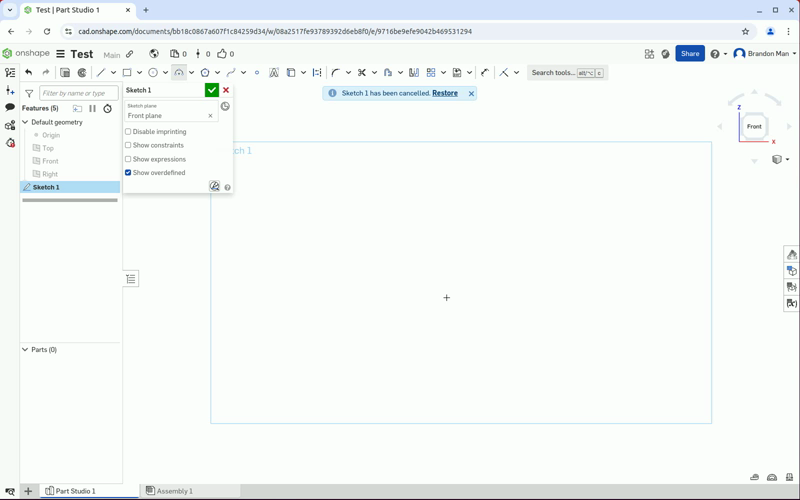
click(446, 297)
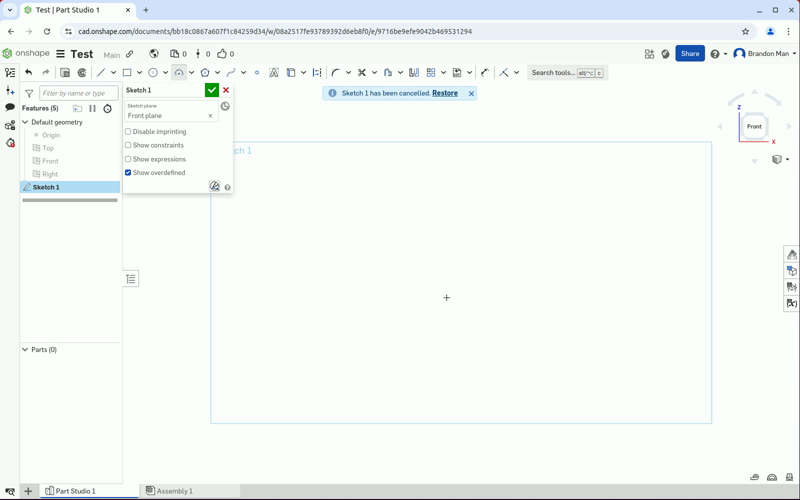
key_up(shift)
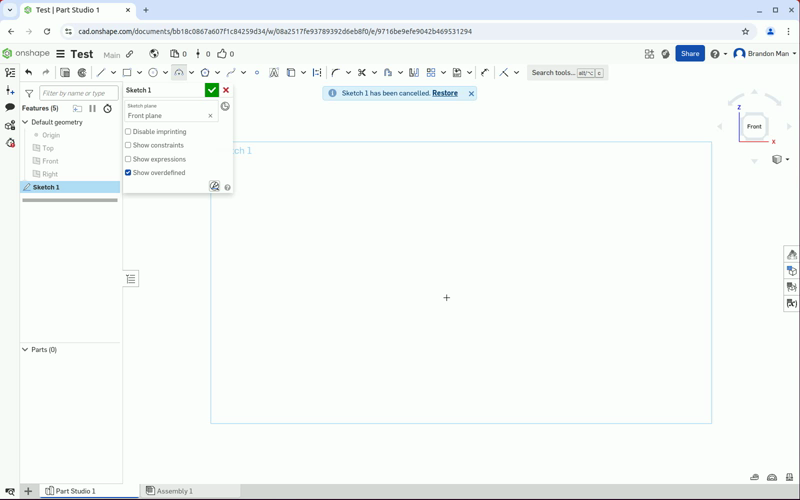
key_down(shift)
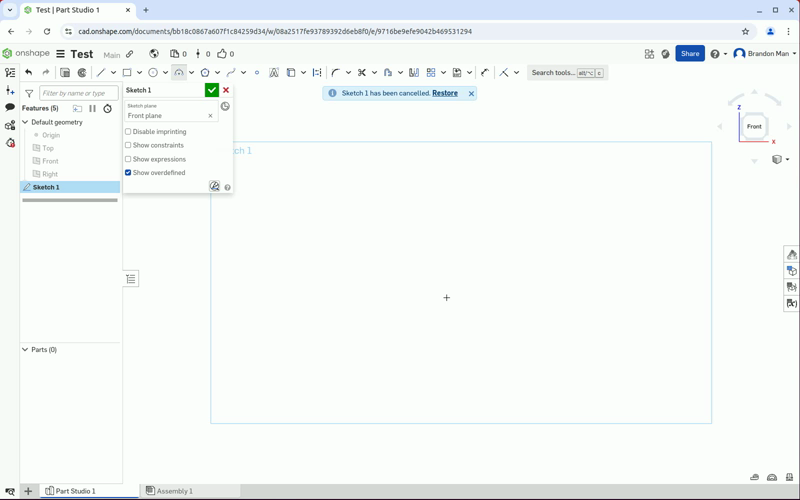
mouse_move(476, 297)
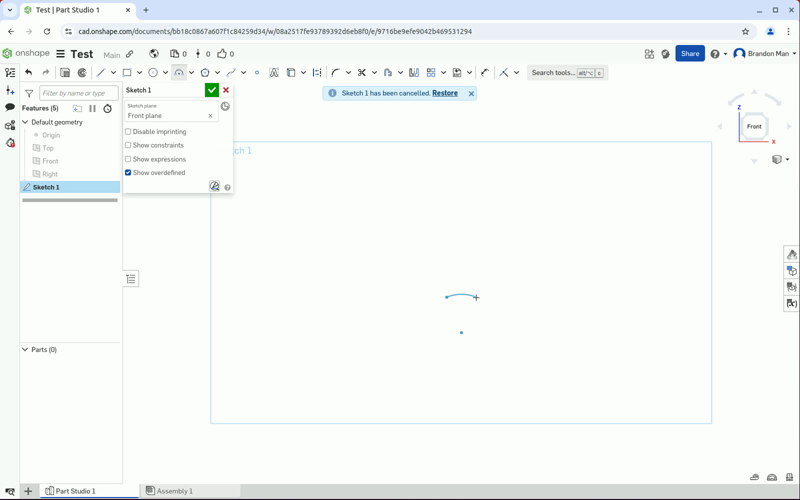
click(476, 297)
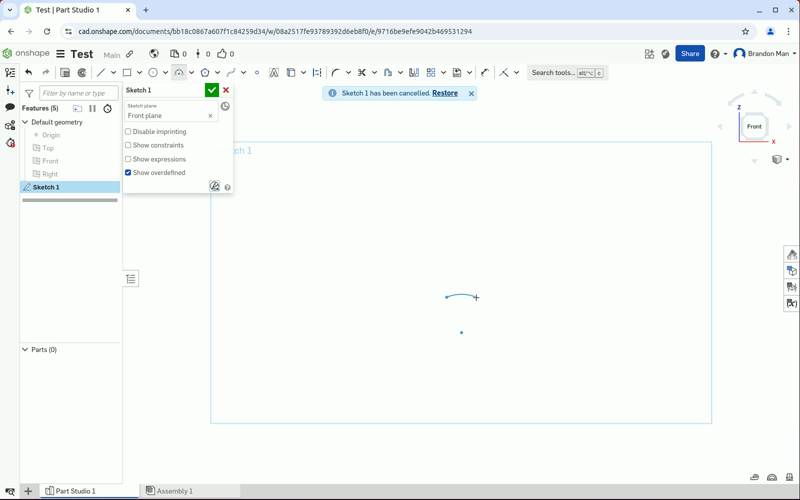
mouse_move(461, 303)
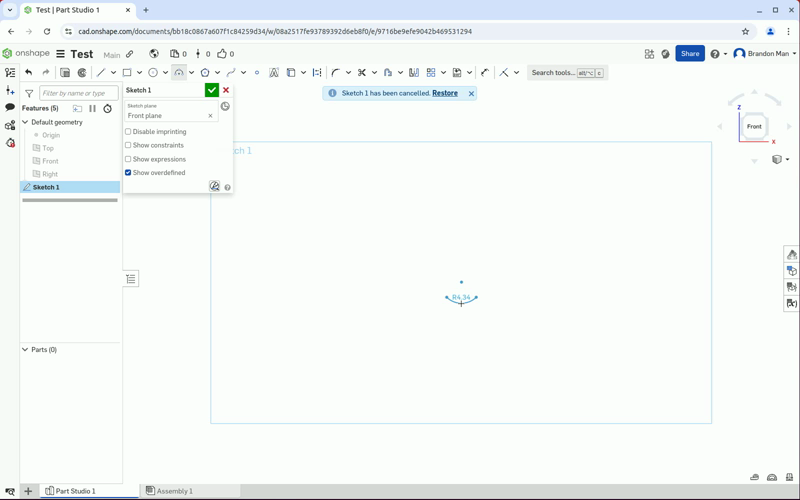
click(461, 303)
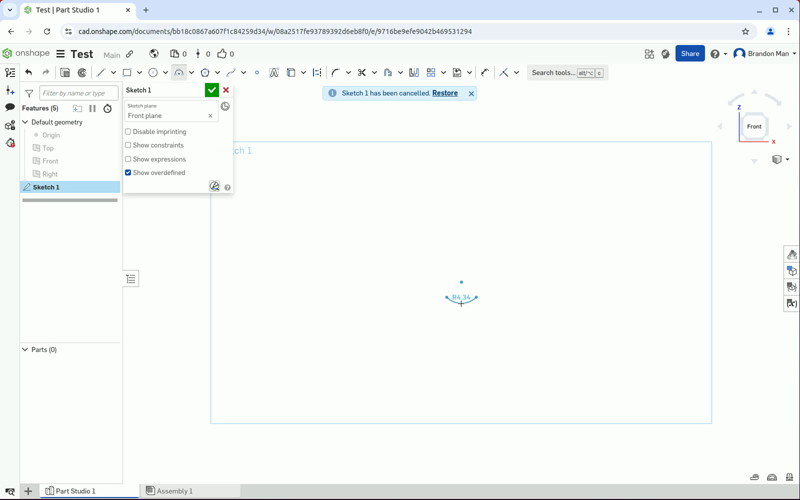
key_up(shift)
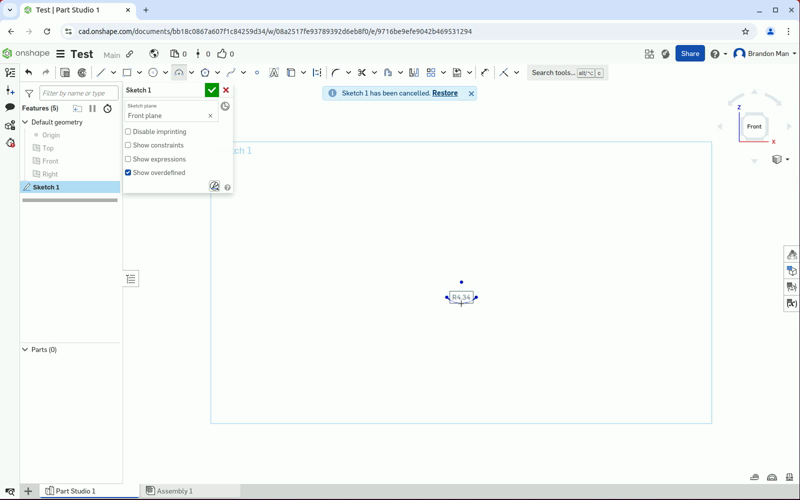
key(esc)
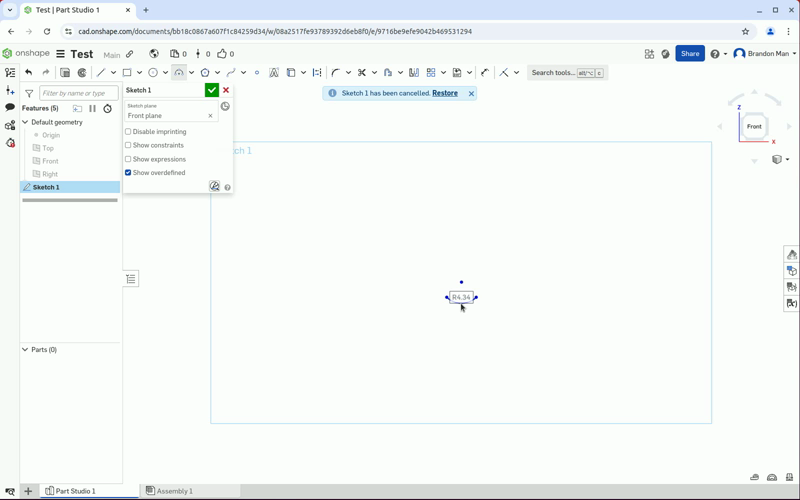
key(l)
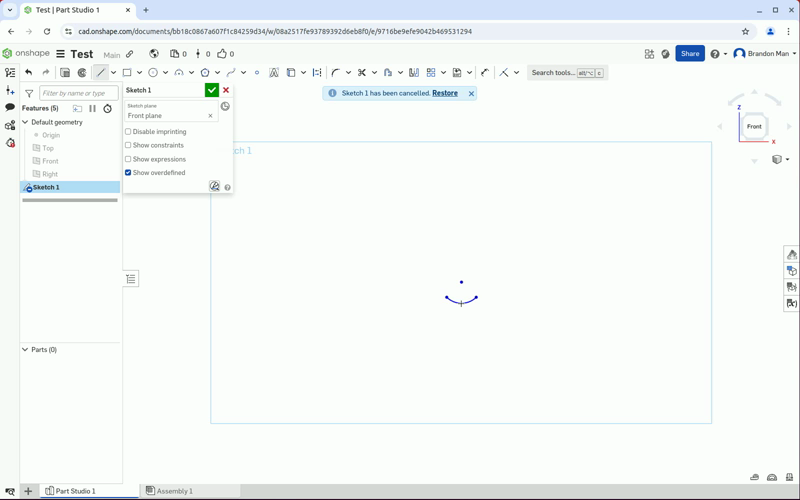
mouse_move(476, 297)
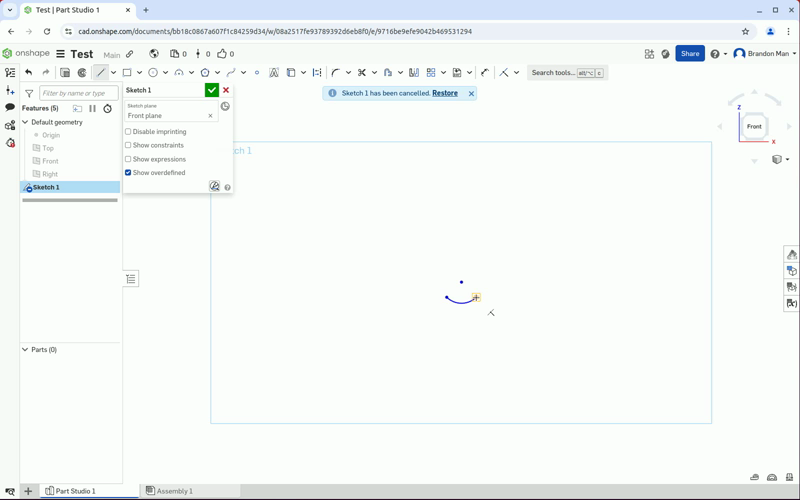
click(476, 297)
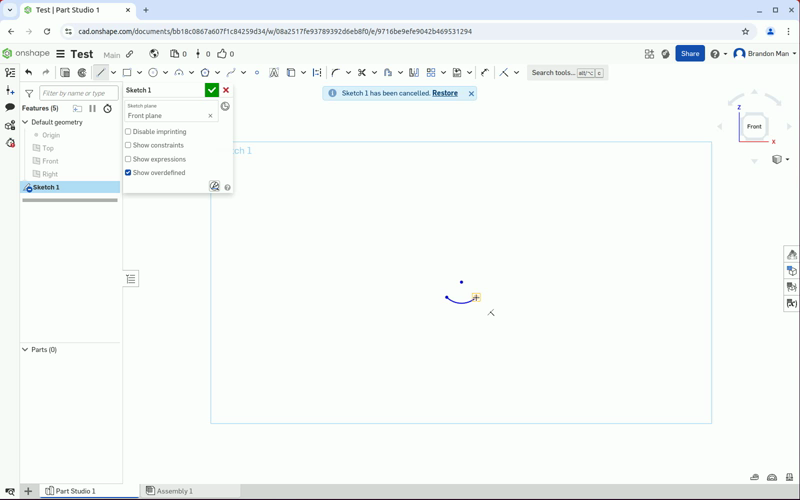
key_down(shift)
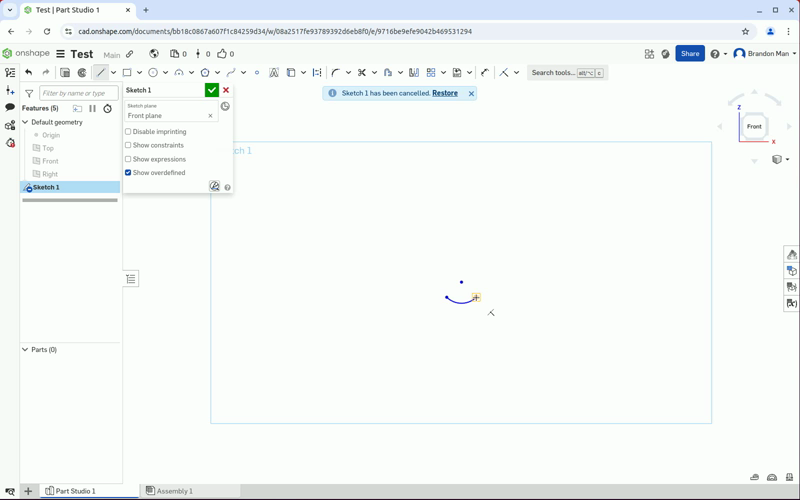
mouse_move(506, 297)
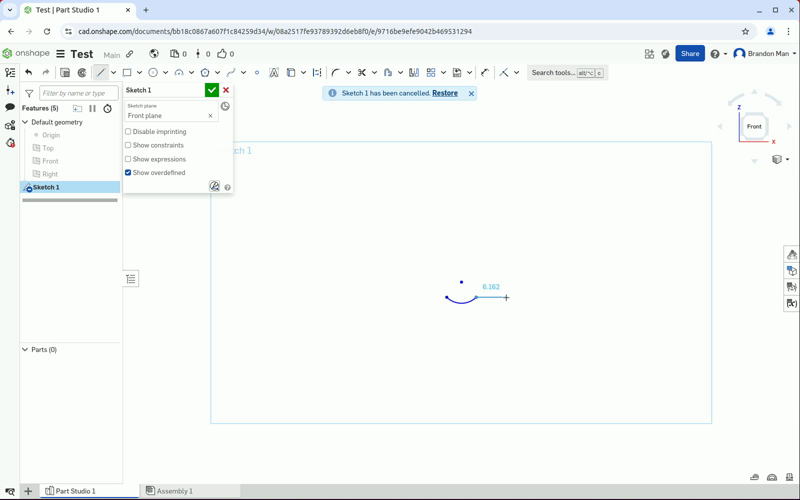
mouse_move(476, 268)
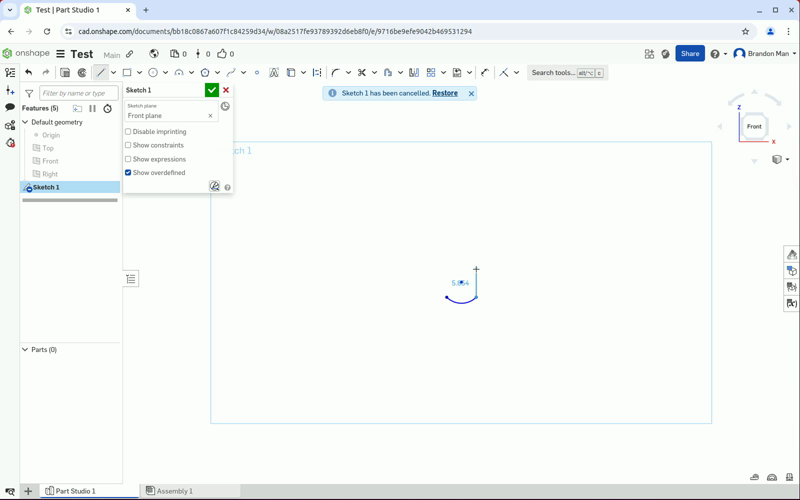
click(476, 268)
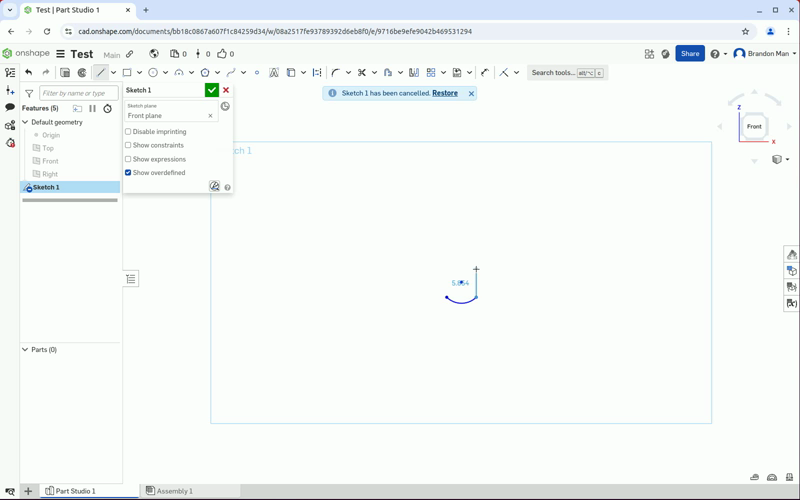
key_up(shift)
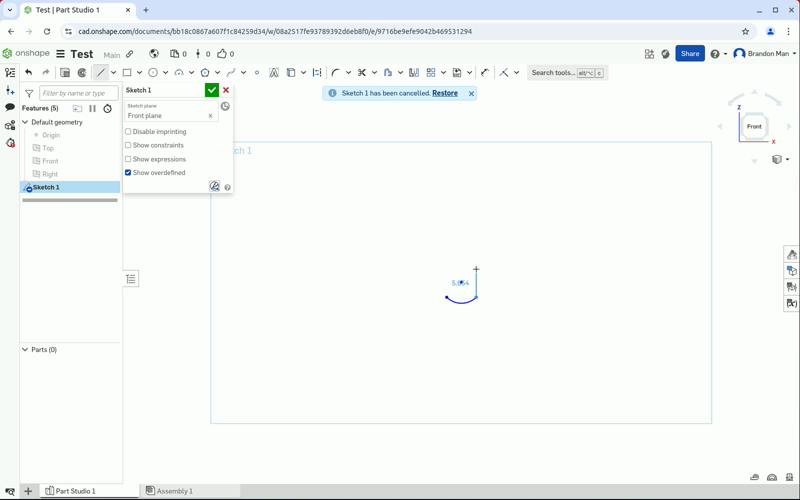
key(esc)
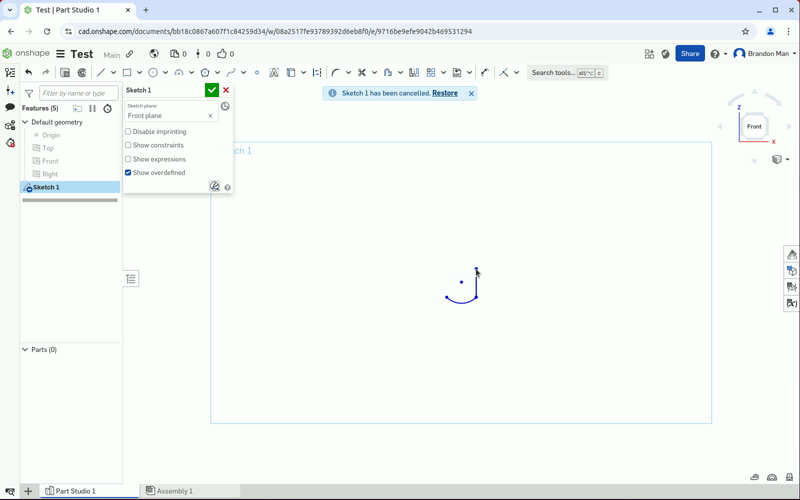
key(a)
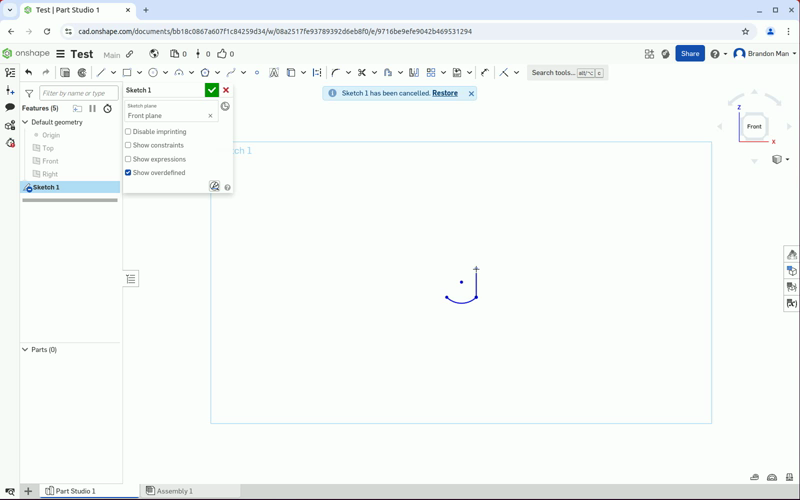
mouse_move(476, 268)
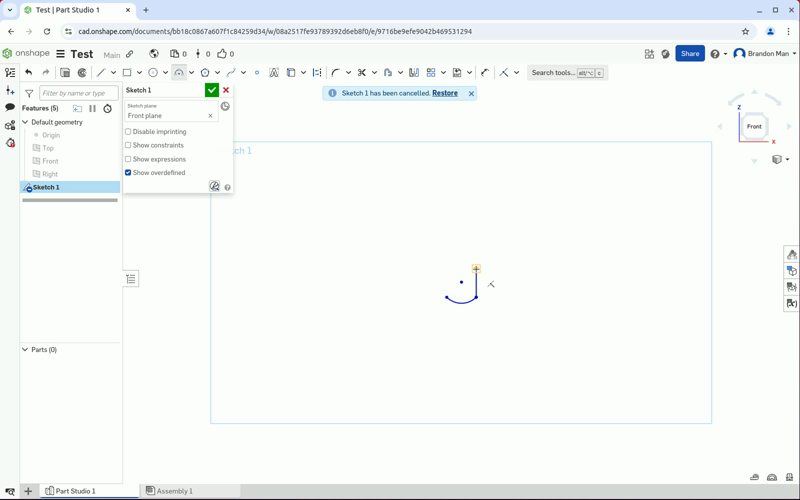
click(476, 268)
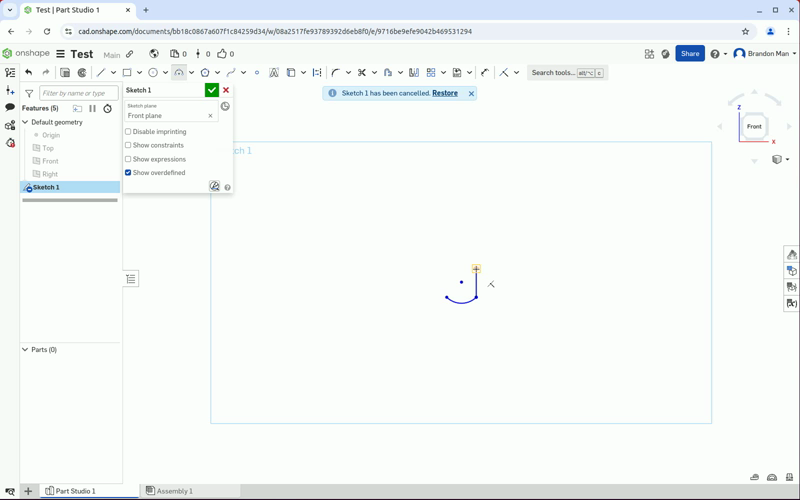
key_down(shift)
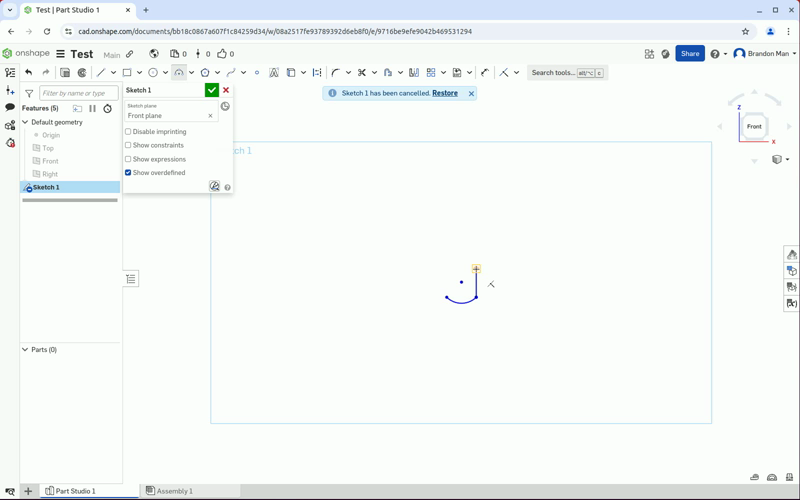
mouse_move(446, 268)
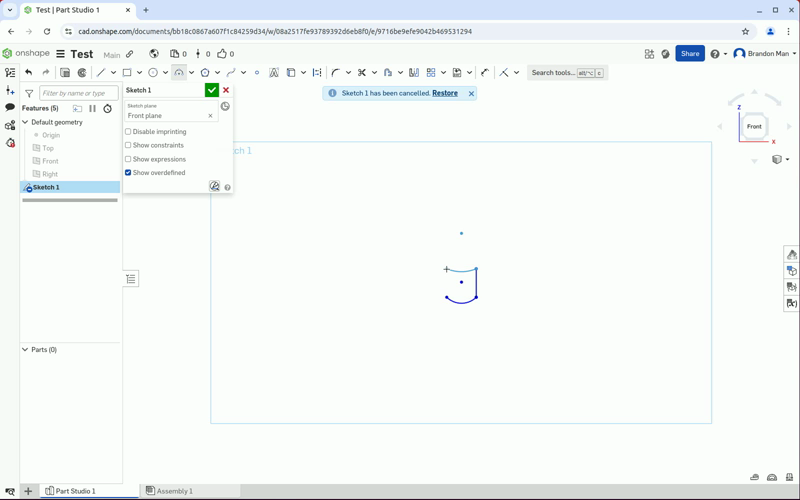
click(446, 268)
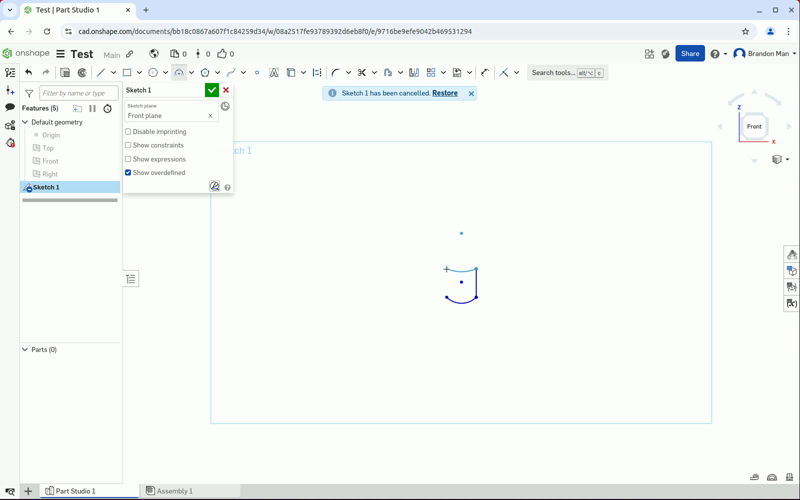
mouse_move(461, 262)
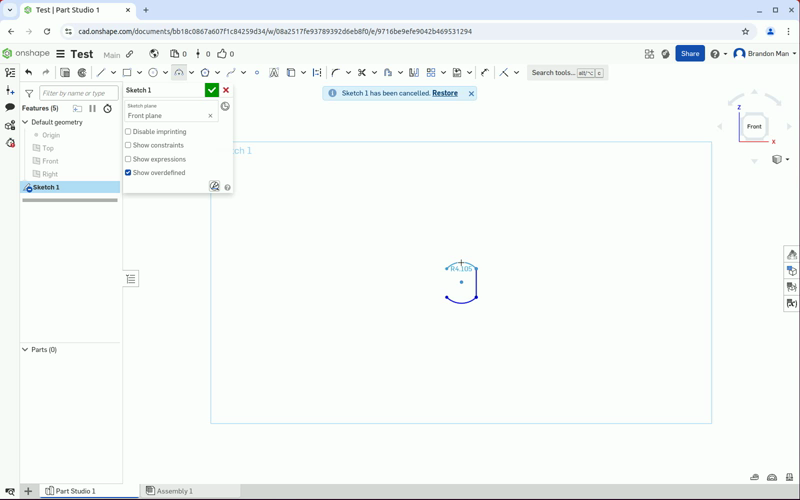
click(461, 262)
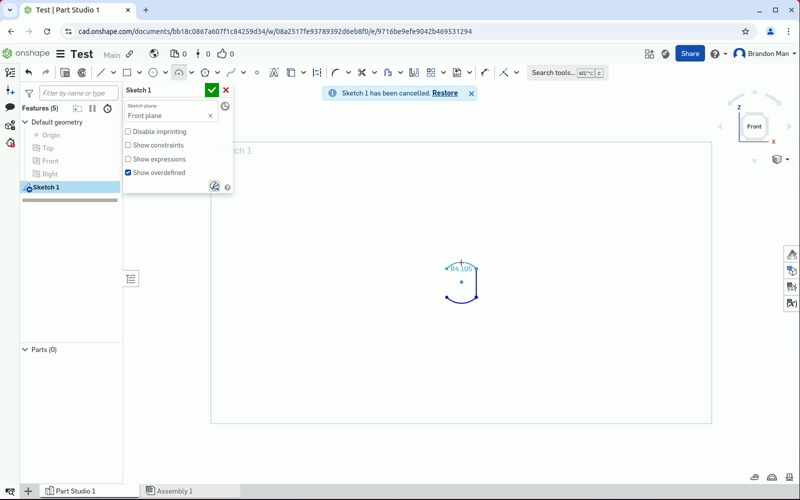
key_up(shift)
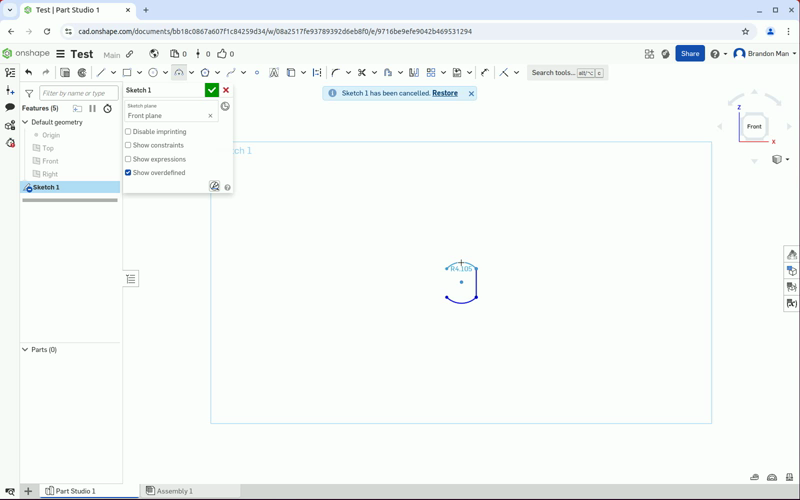
key(esc)
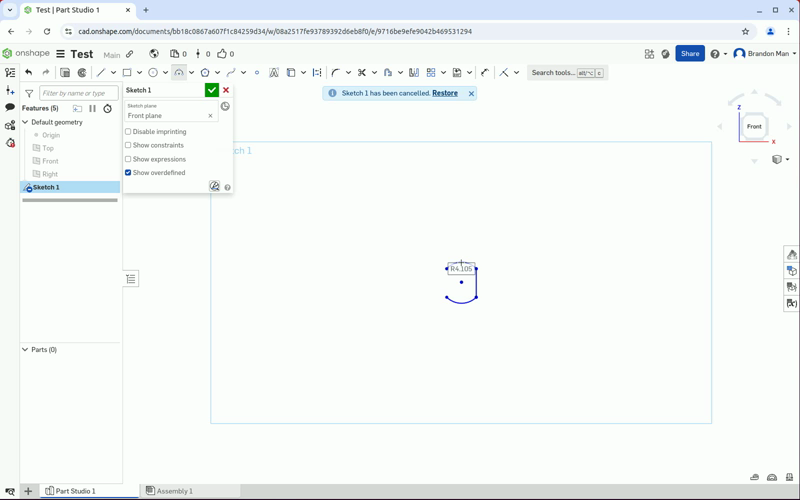
key(l)
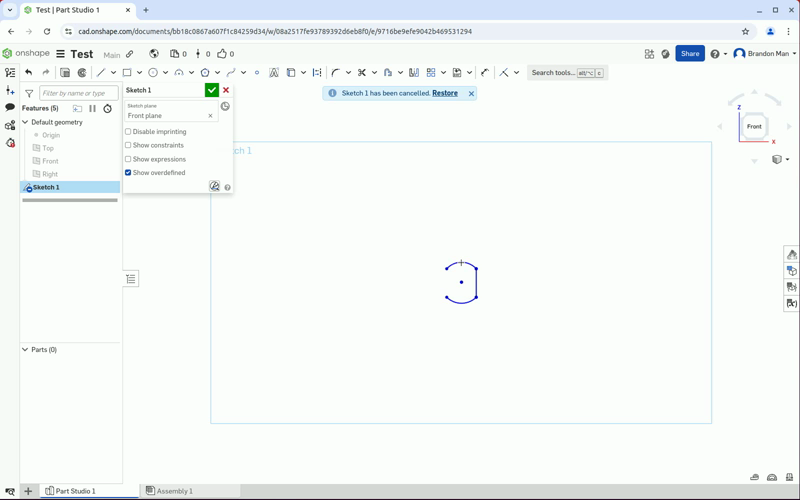
mouse_move(446, 268)
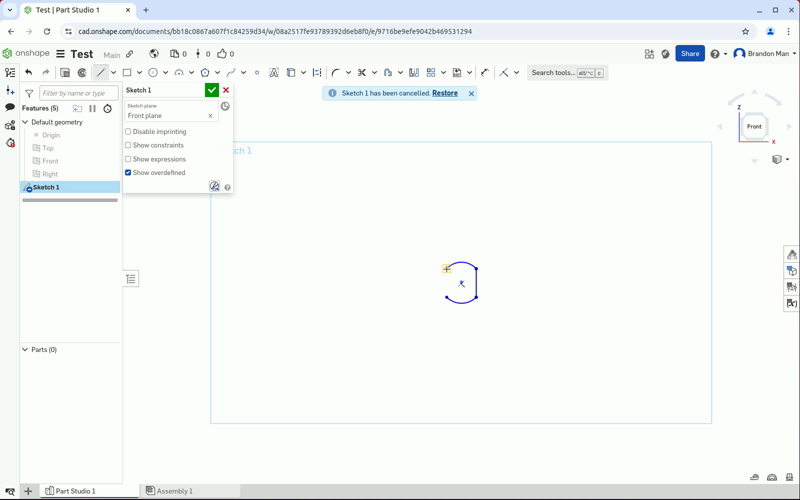
click(446, 268)
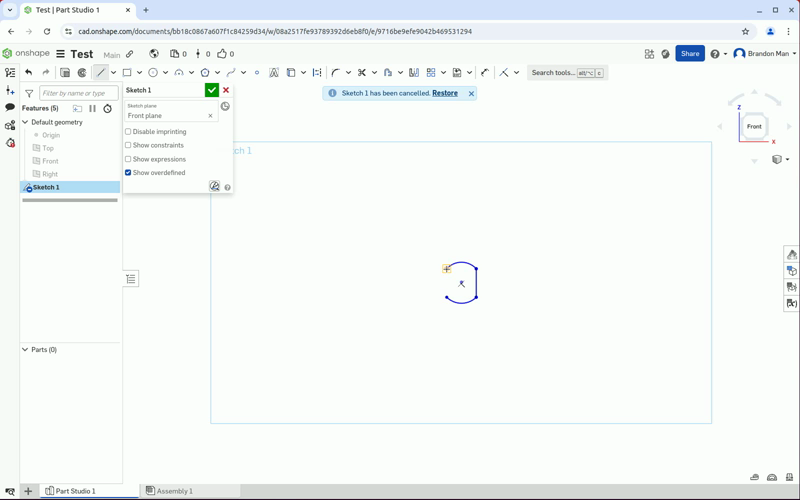
mouse_move(476, 268)
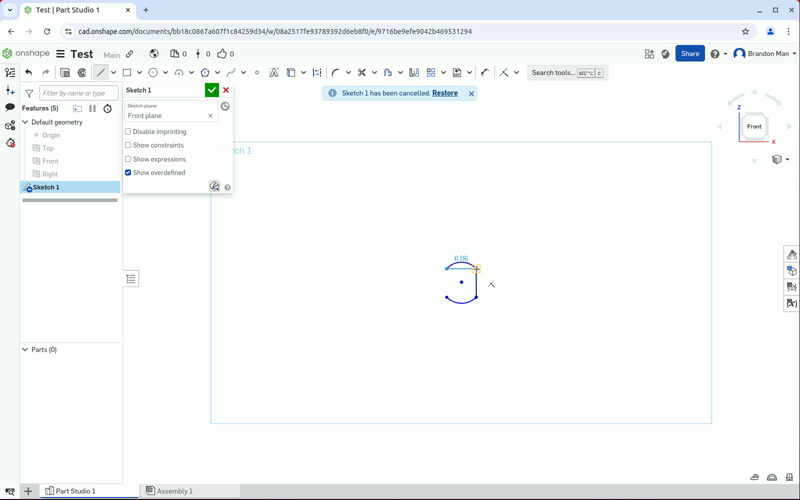
key_down(shift)
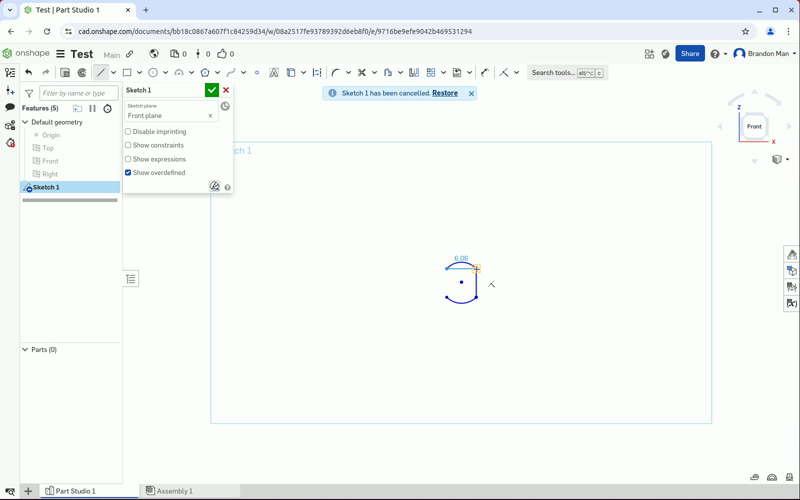
mouse_move(446, 297)
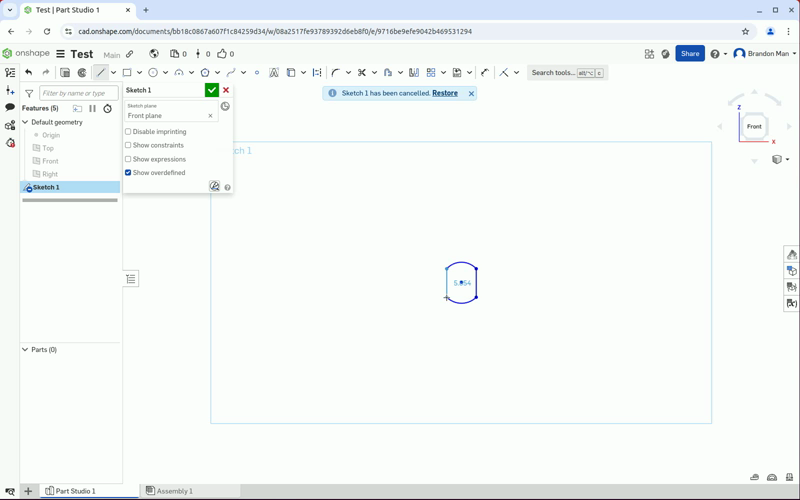
key_up(shift)
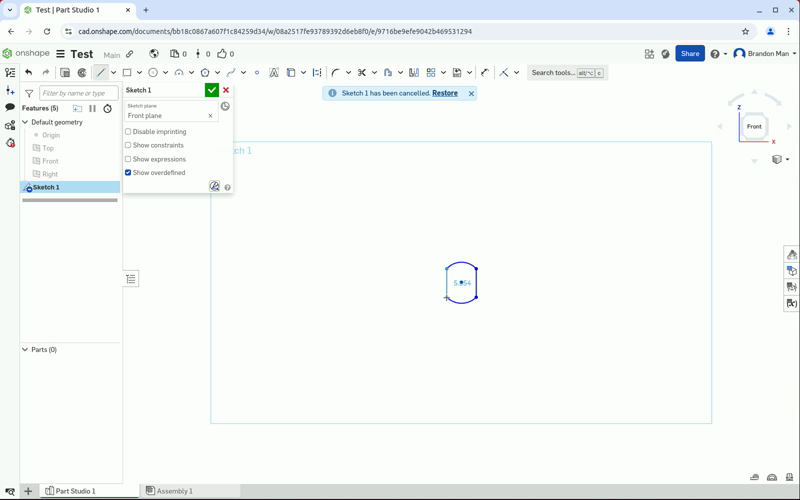
click(446, 297)
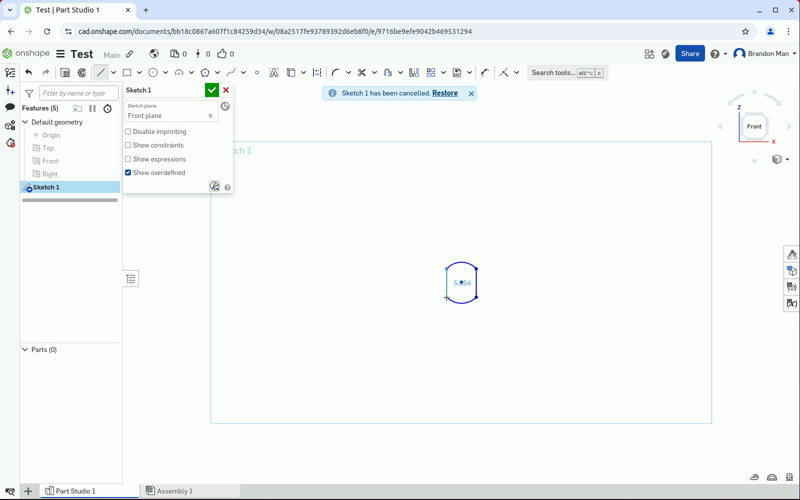
key(esc)
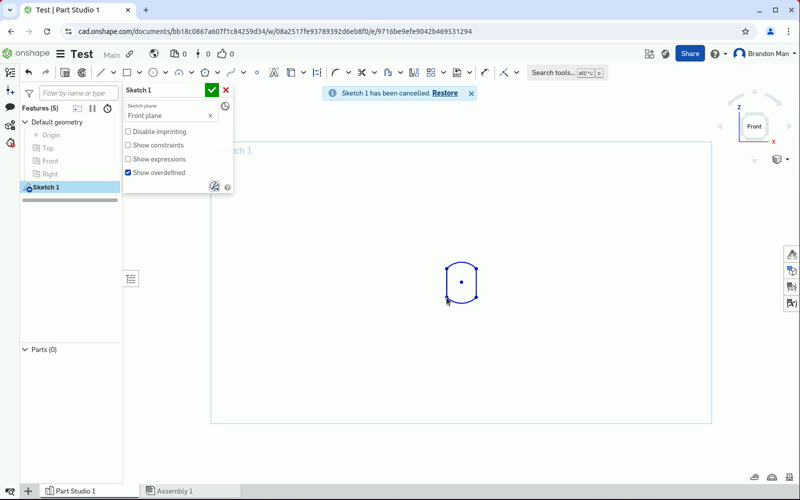
mouse_move(469, 289)
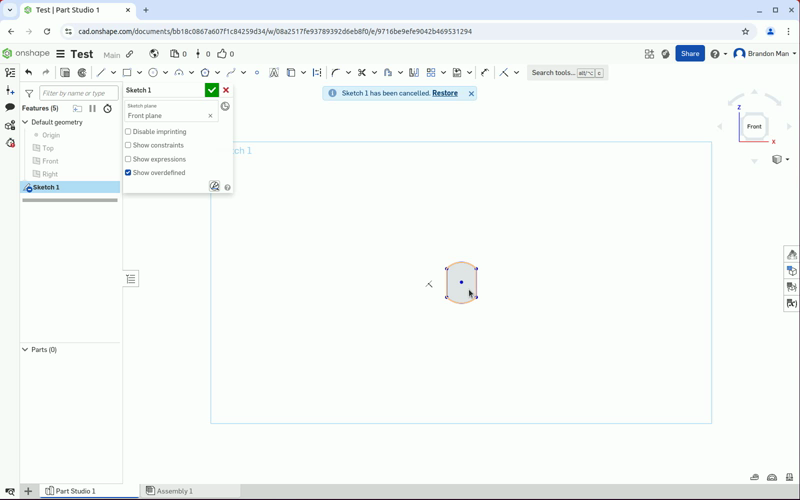
scroll(6)
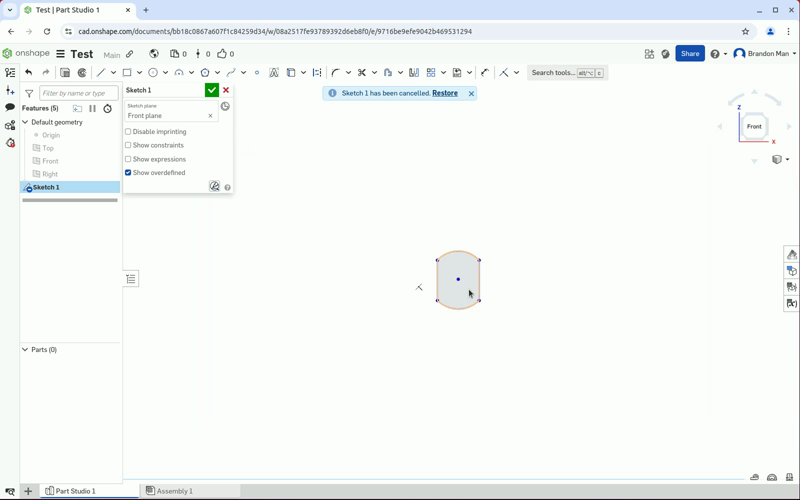
scroll(6)
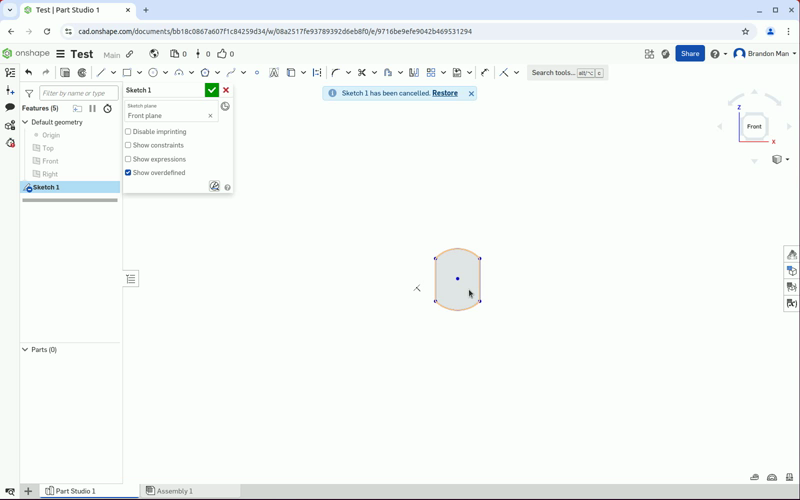
scroll(6)
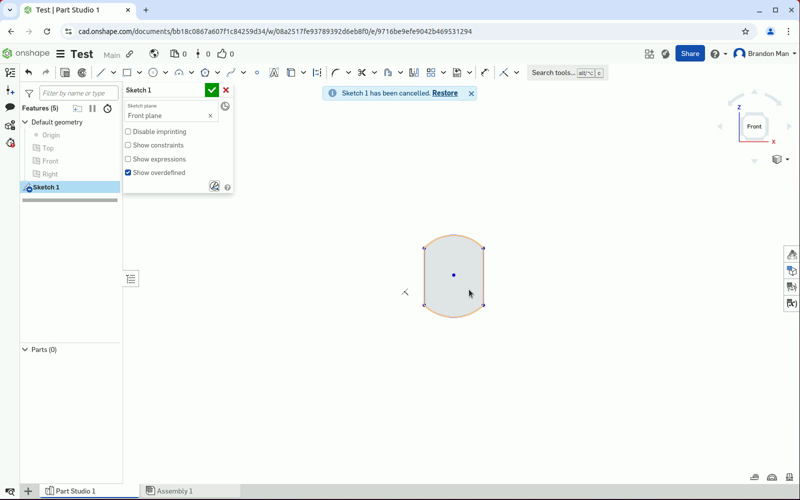
scroll(6)
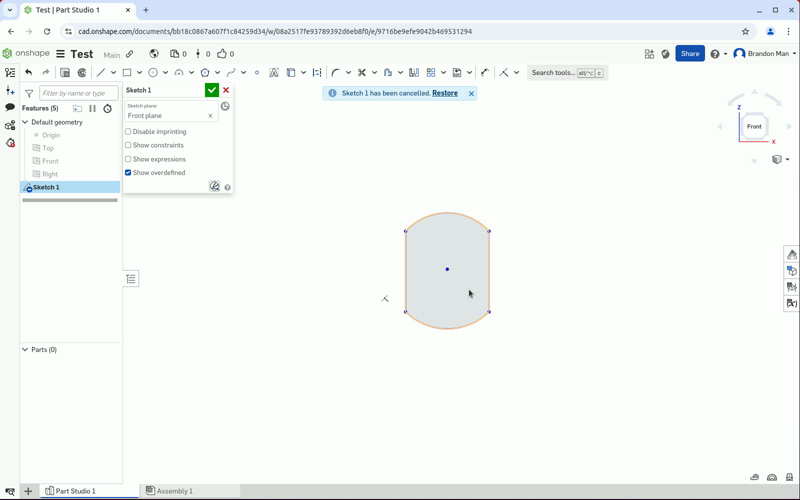
scroll(6)
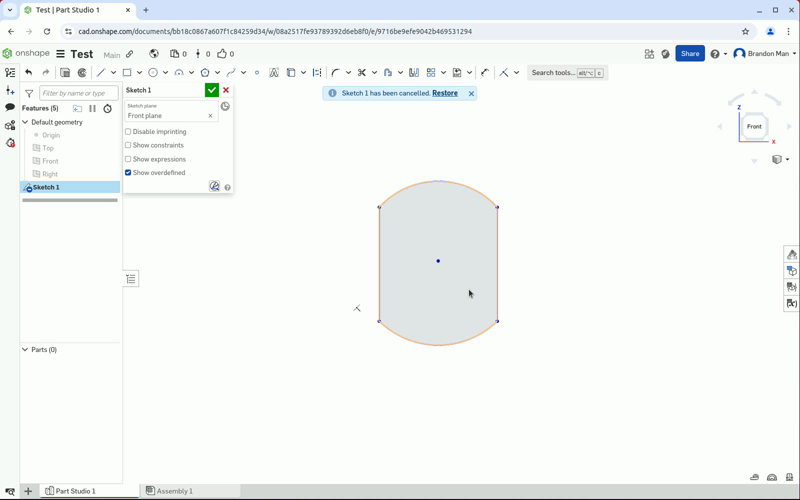
scroll(6)
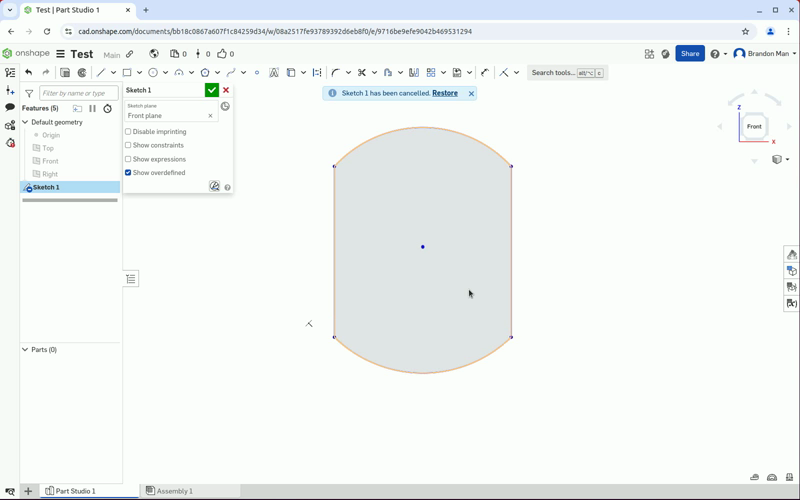
scroll(6)
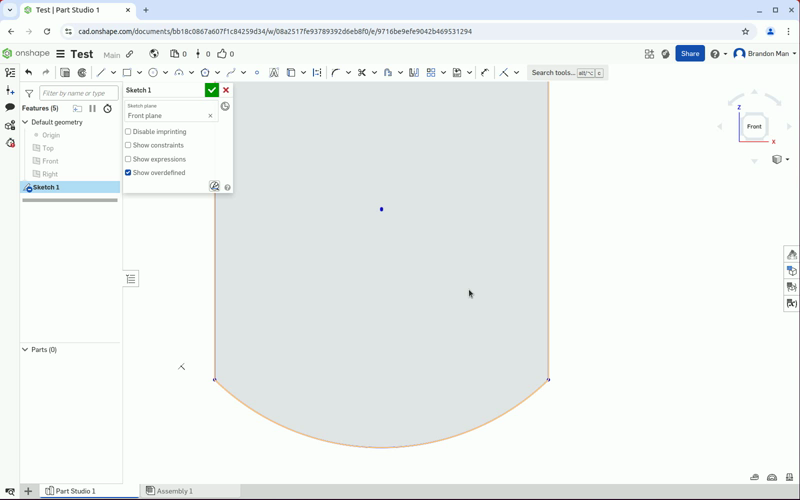
click(469, 289)
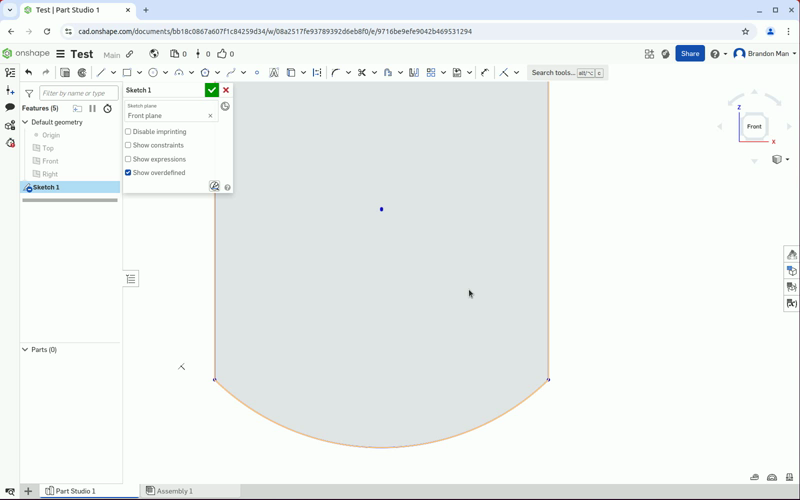
scroll(-6)
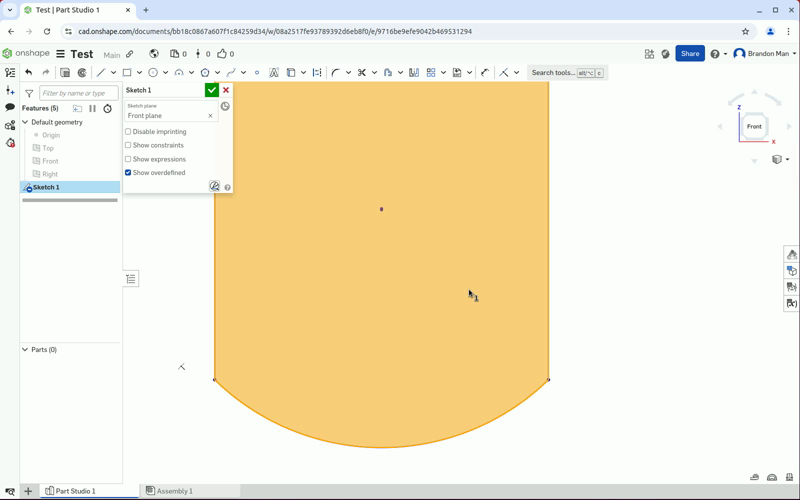
scroll(-6)
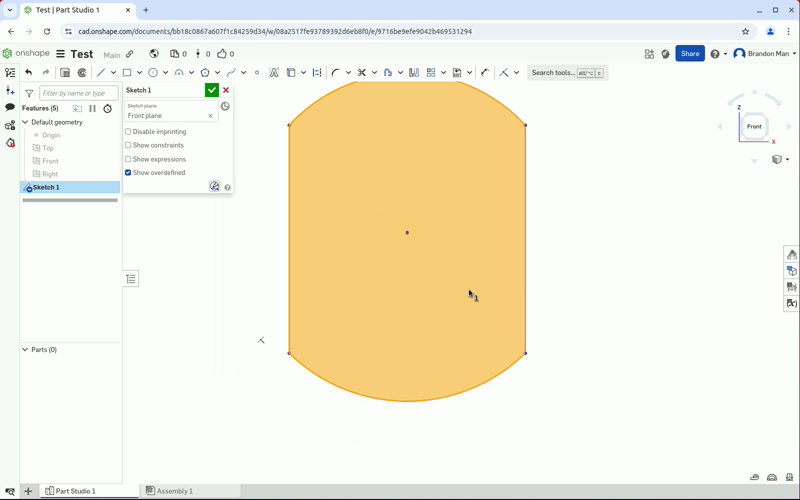
scroll(-6)
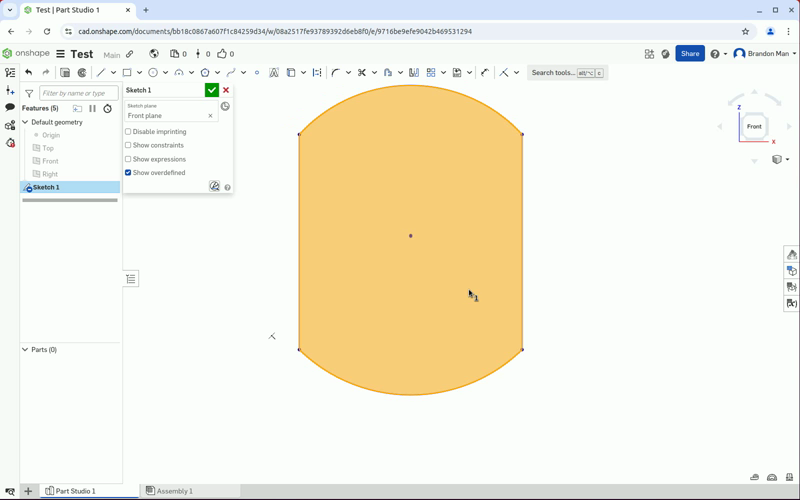
scroll(-6)
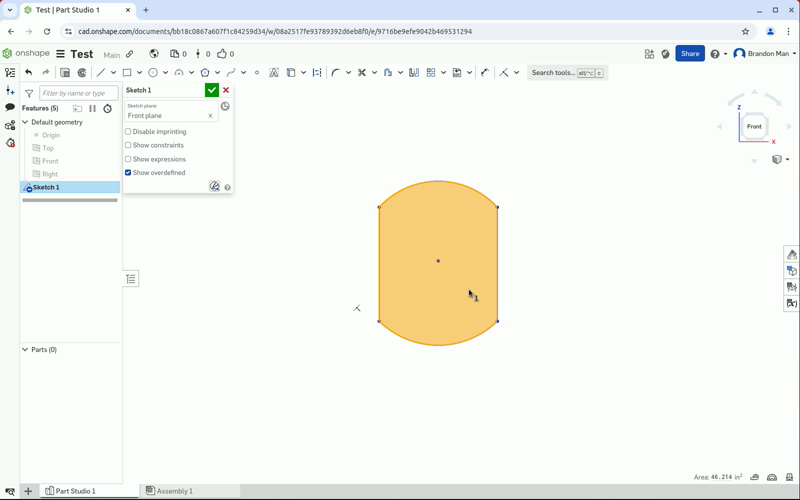
scroll(-6)
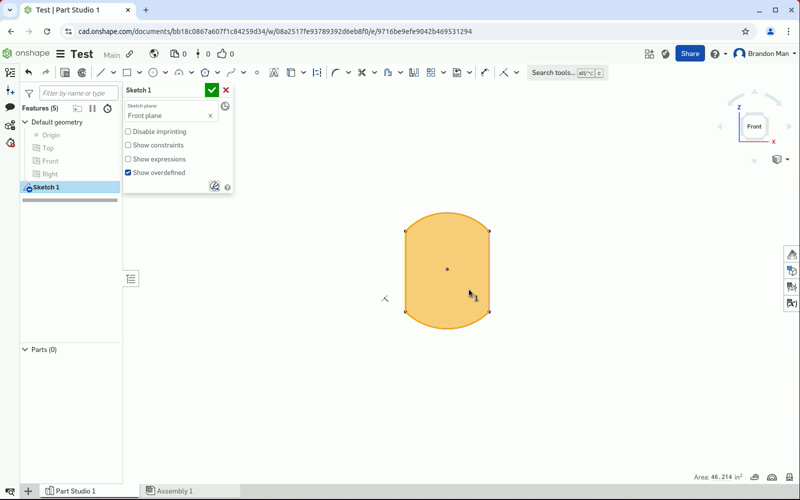
scroll(-6)
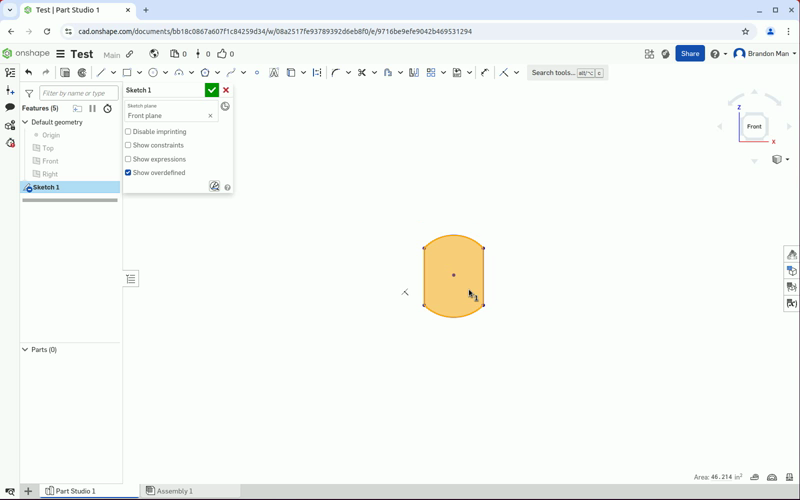
scroll(-6)
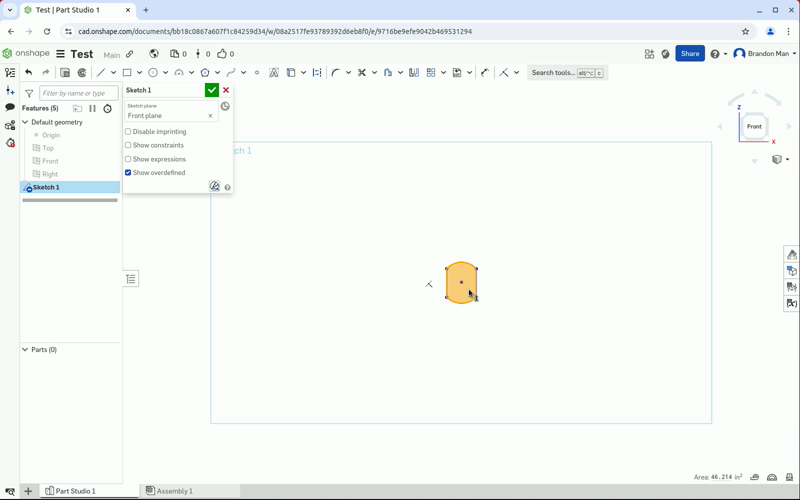
mouse_move(73, 352)
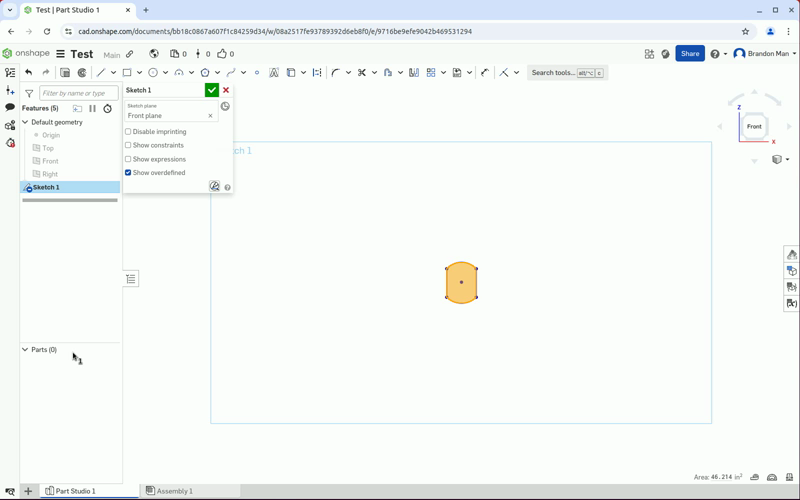
key(shift+y)
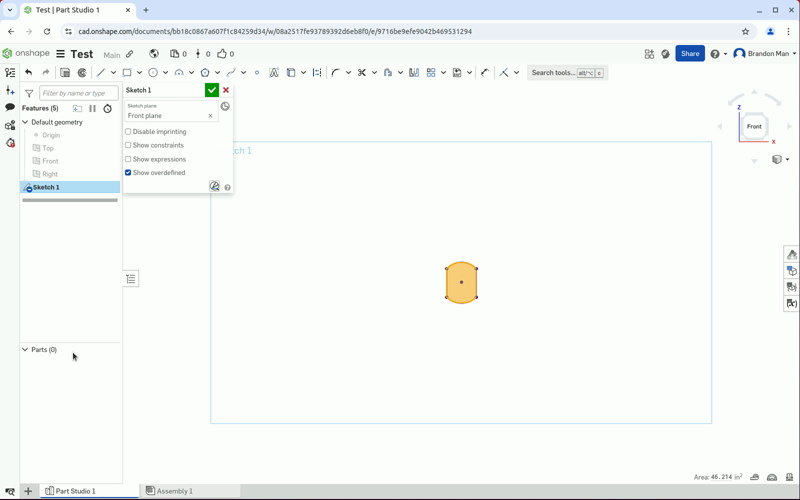
key(shift+e)
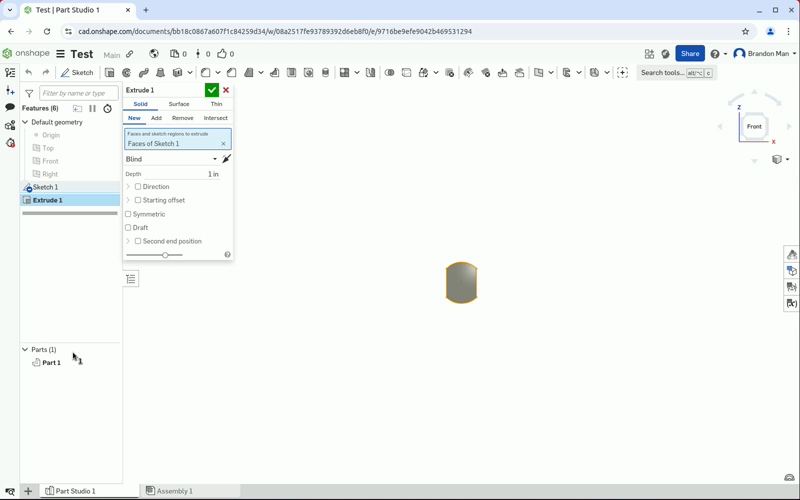
mouse_move(143, 106)
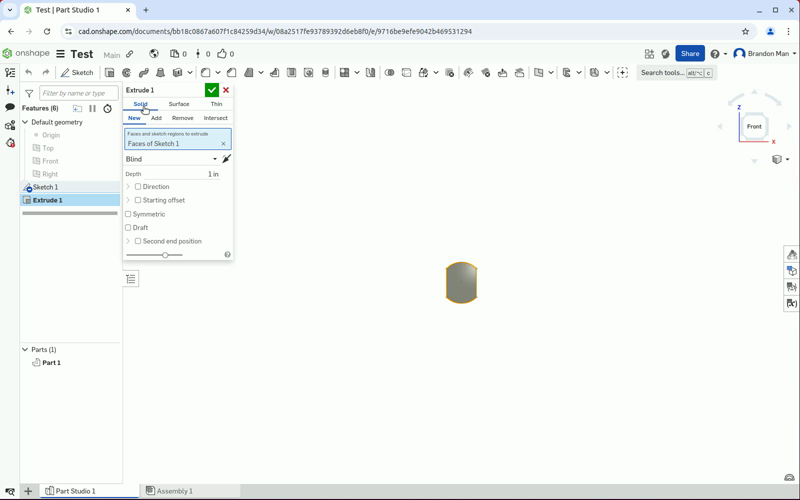
click(143, 106)
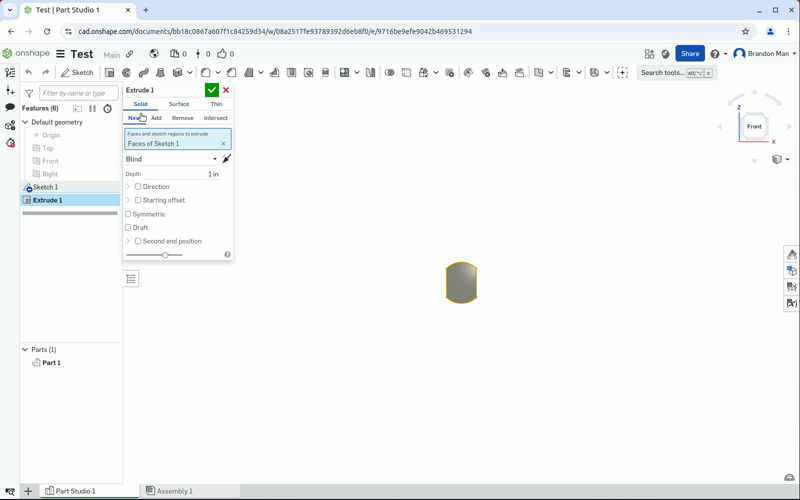
mouse_move(137, 120)
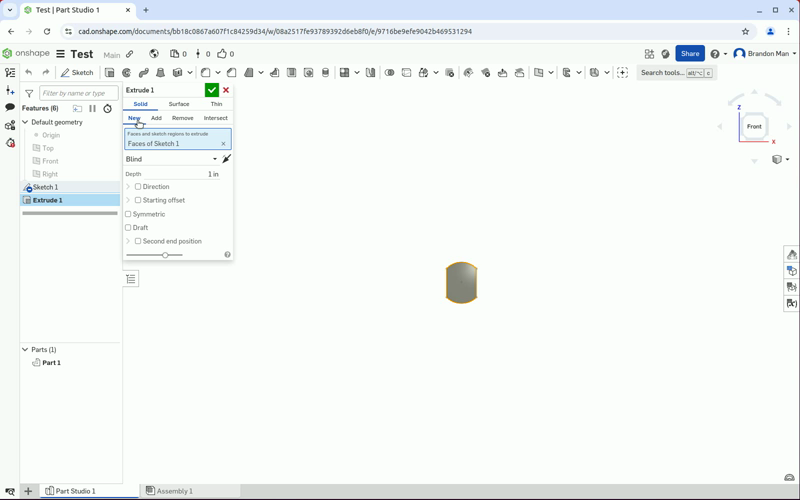
click(137, 120)
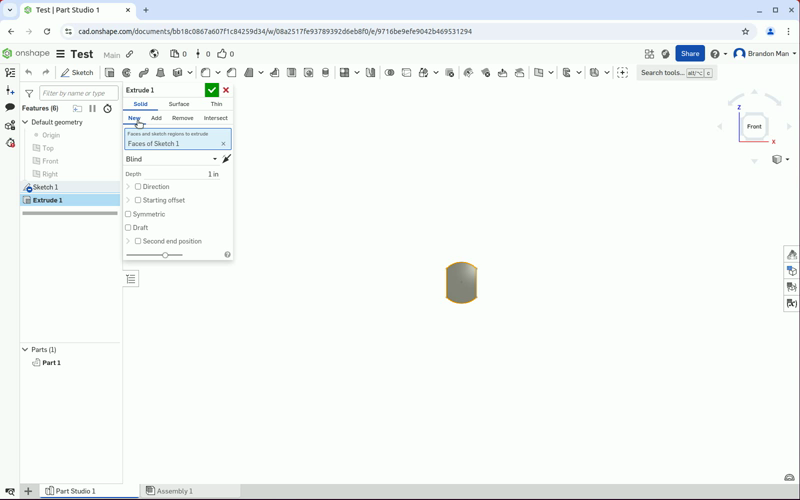
key(tab, 4)
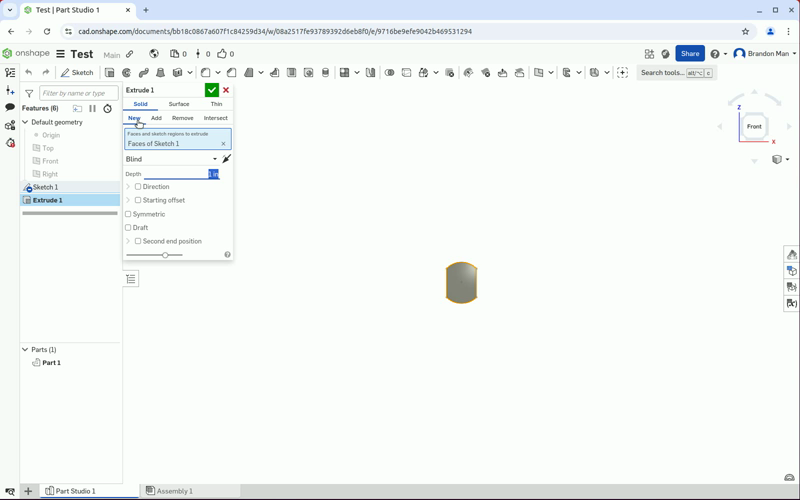
text(35.626)
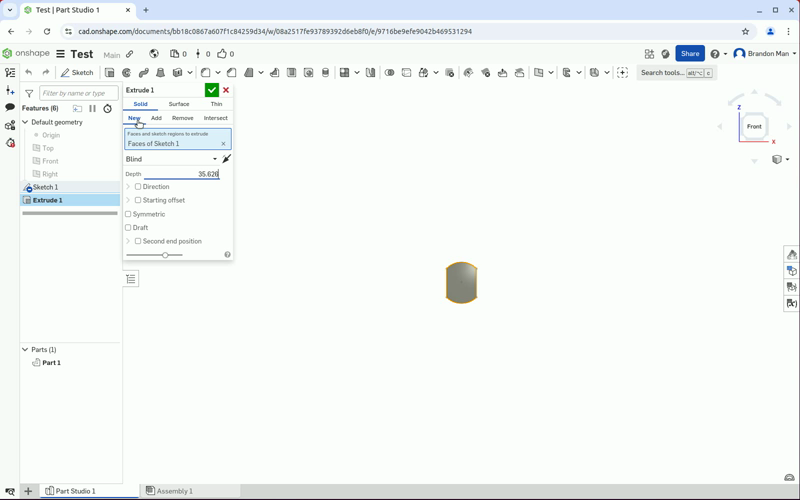
key(tab, 3)
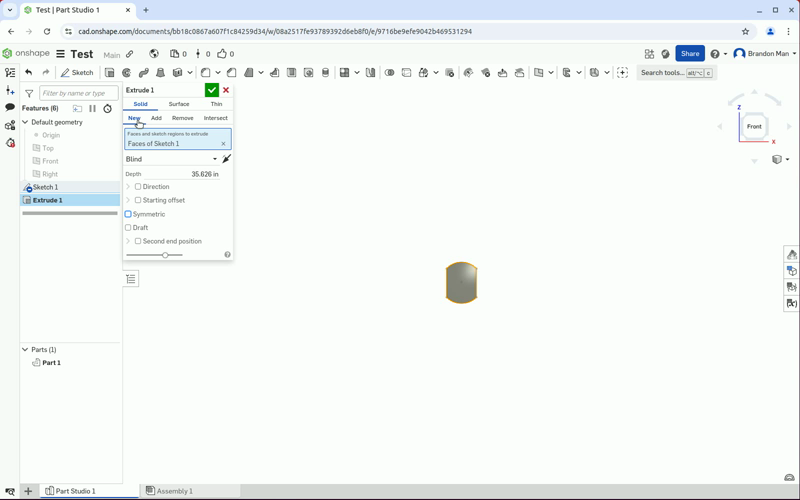
key(space)
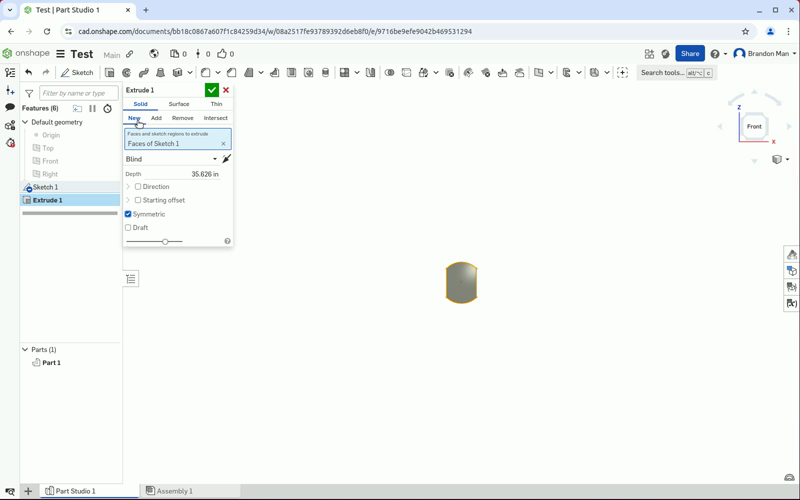
key(enter)
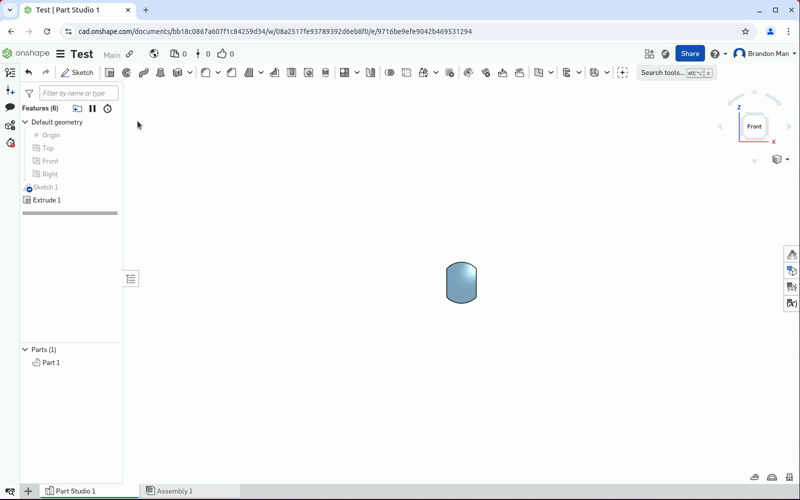
key(shift+h)
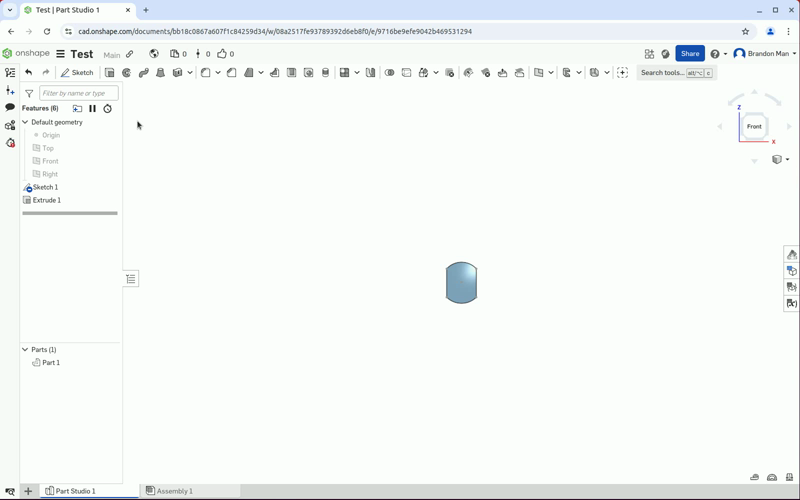
key(shift+h)
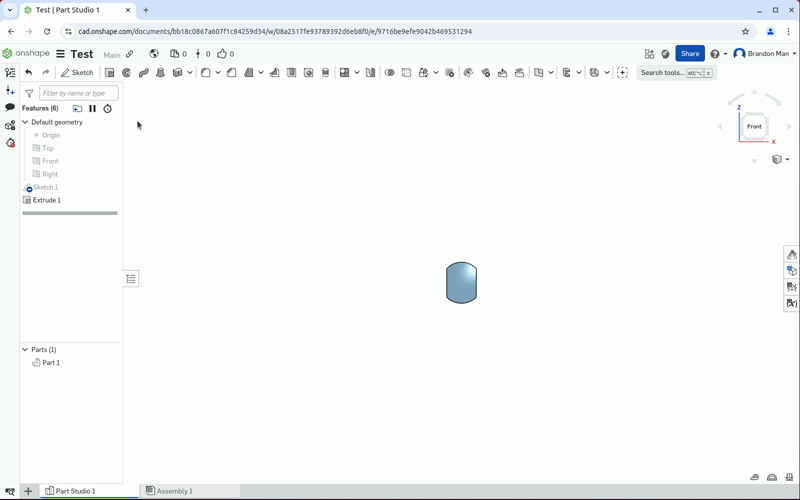
mouse_move(73, 189)
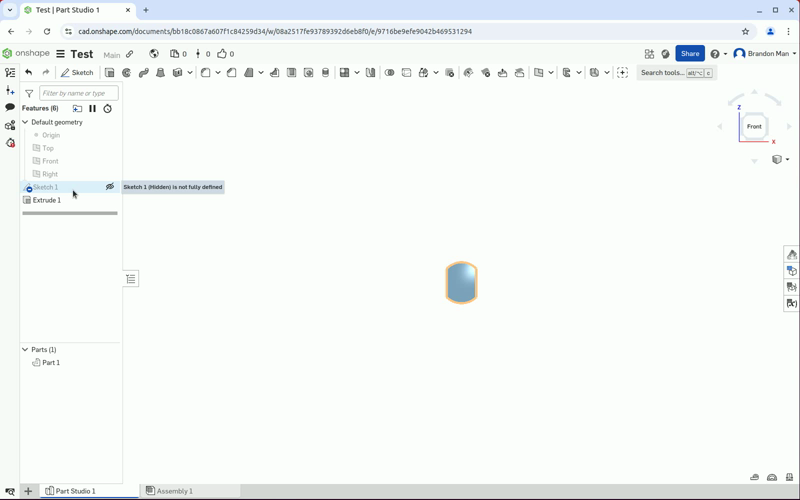
click(73, 189)
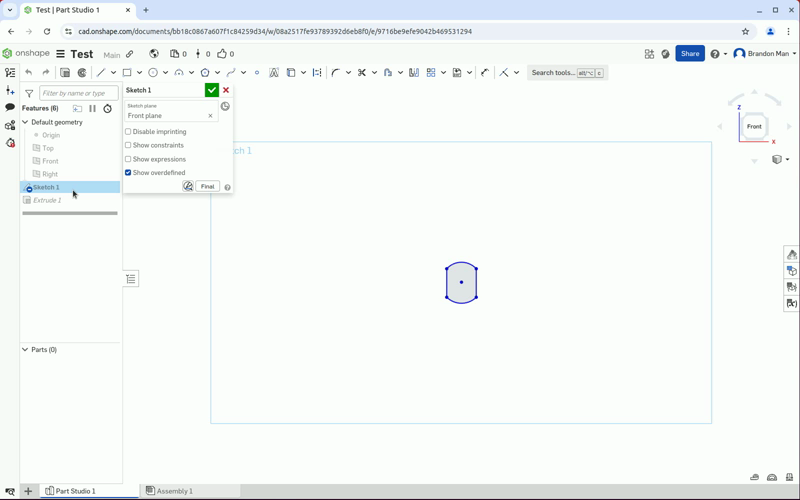
mouse_move(229, 92)
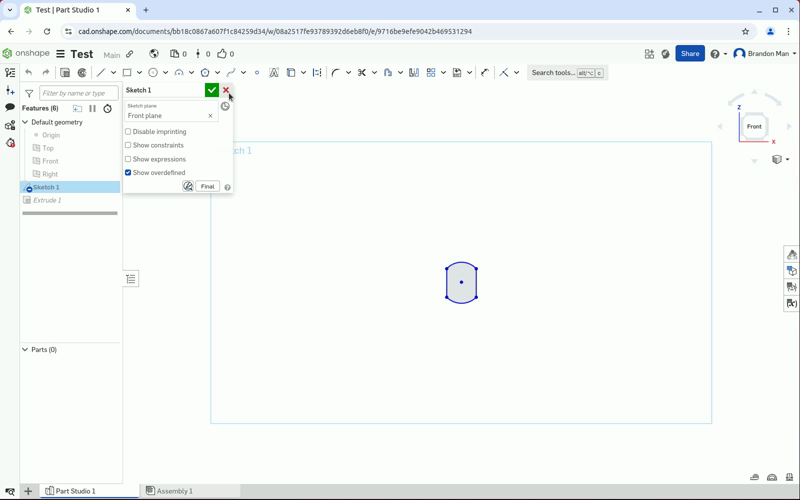
click(229, 92)
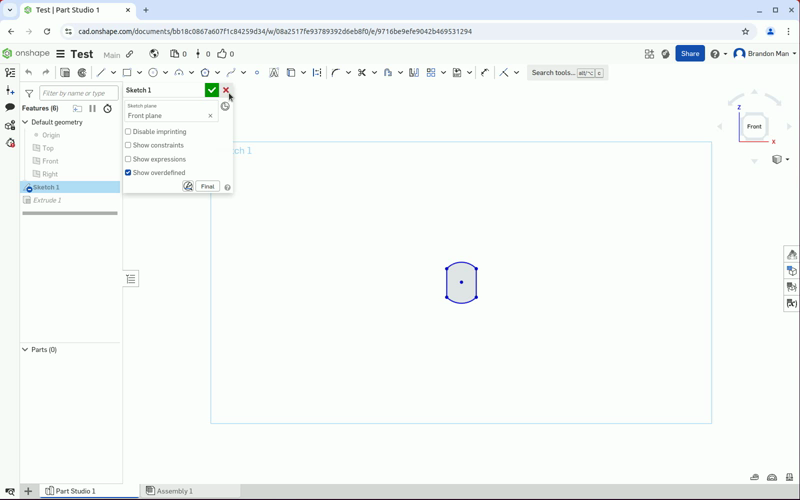
key(shift+s)
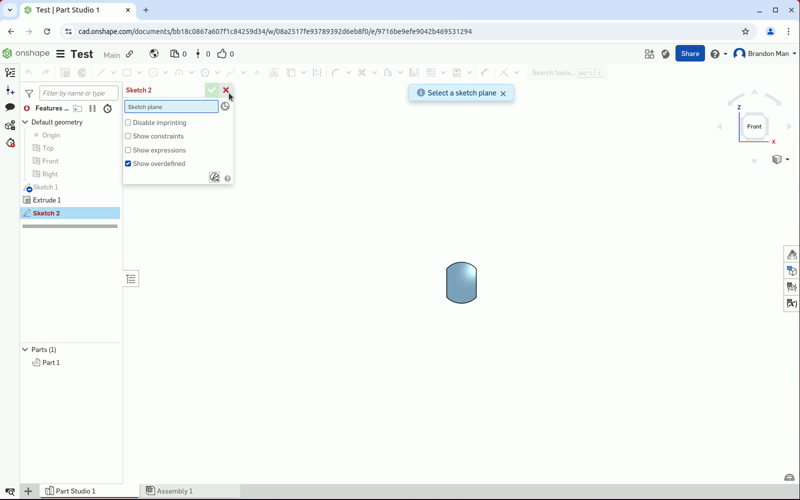
mouse_move(73, 163)
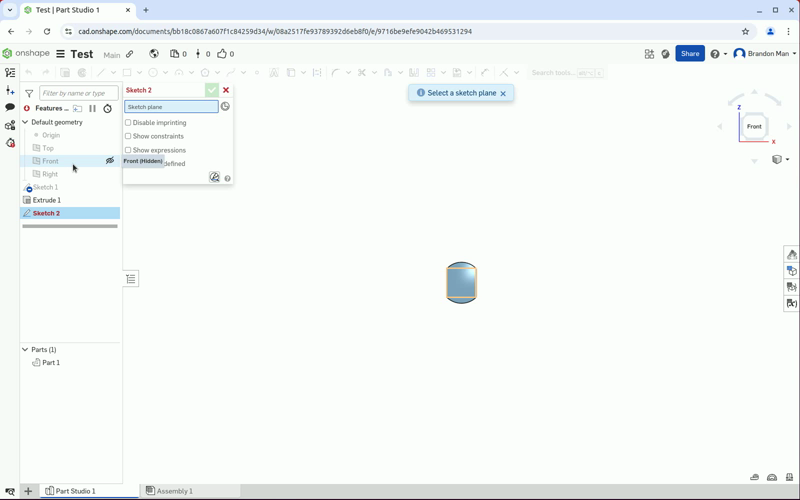
click(73, 163)
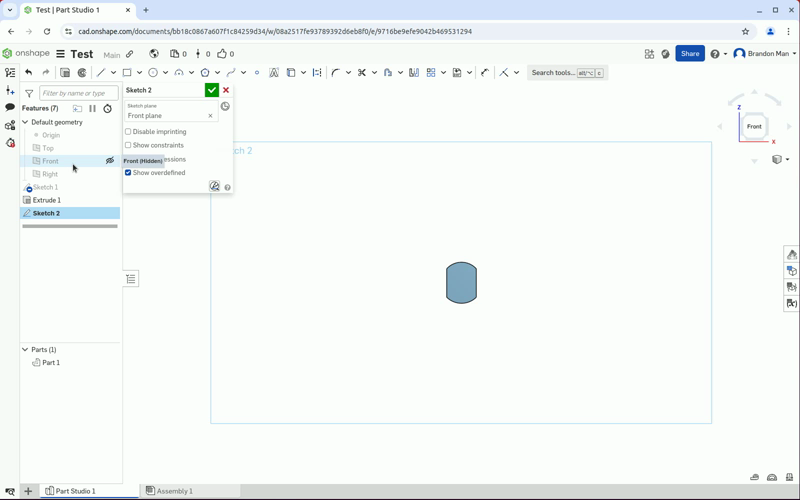
mouse_move(73, 352)
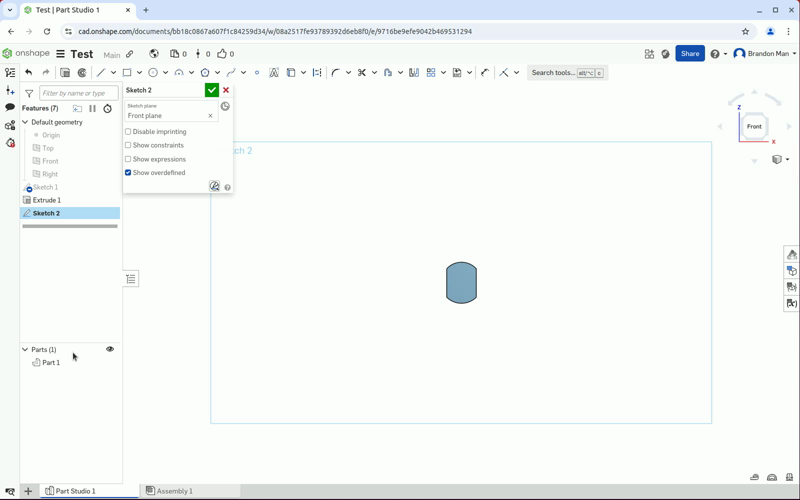
key(y)
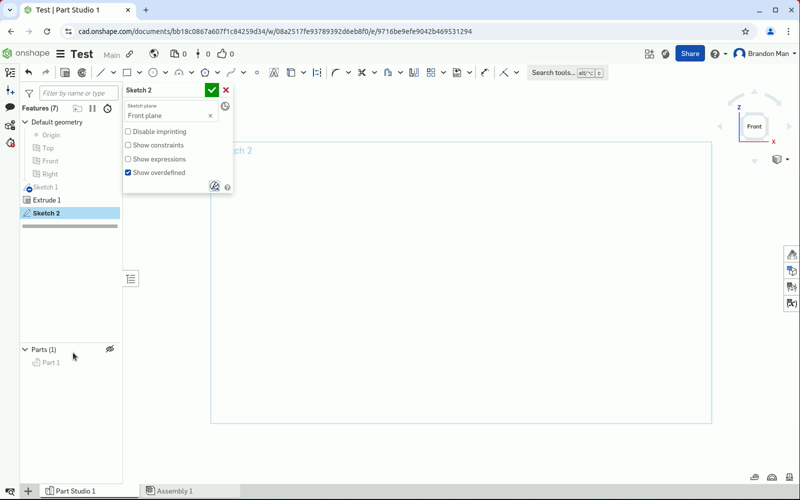
key(c)
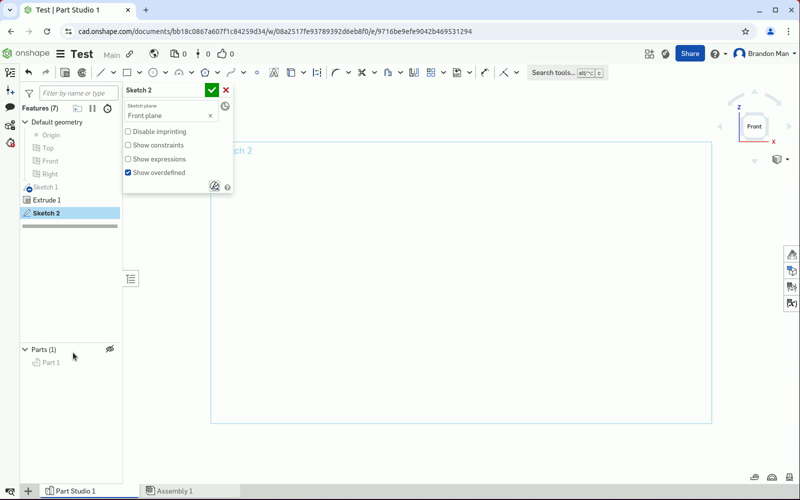
key_down(shift)
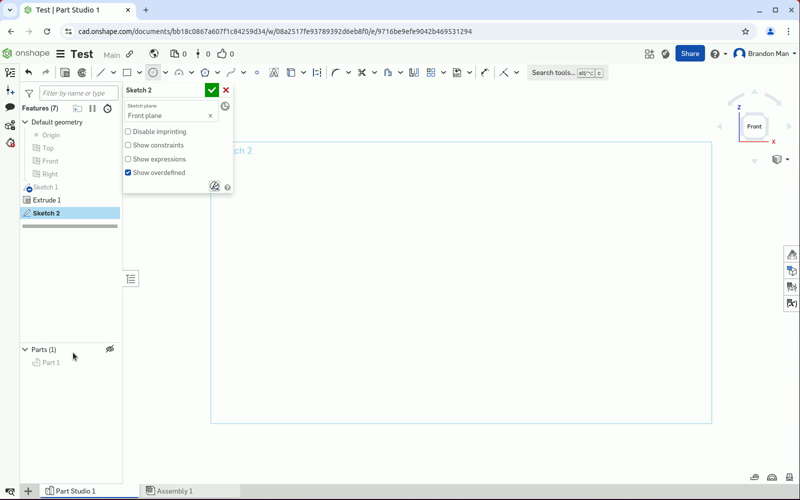
mouse_move(461, 282)
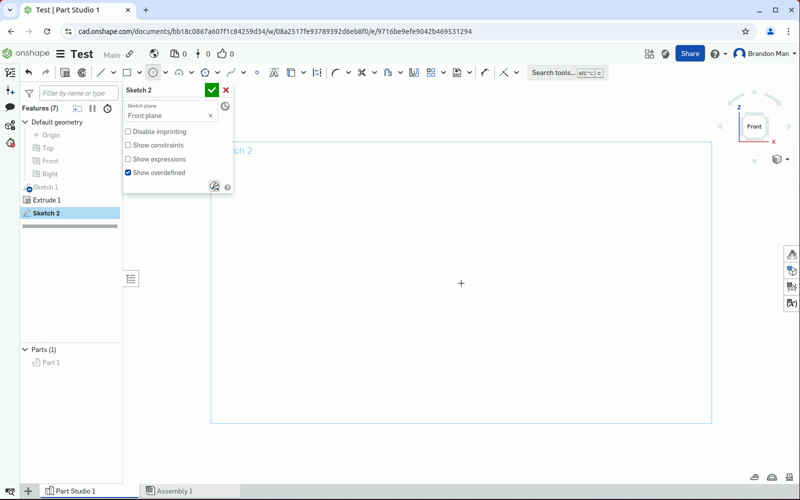
click(461, 282)
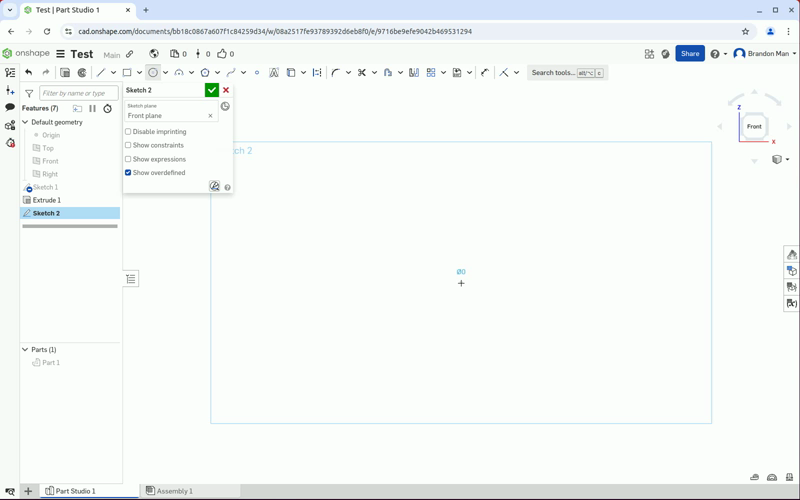
key_up(shift)
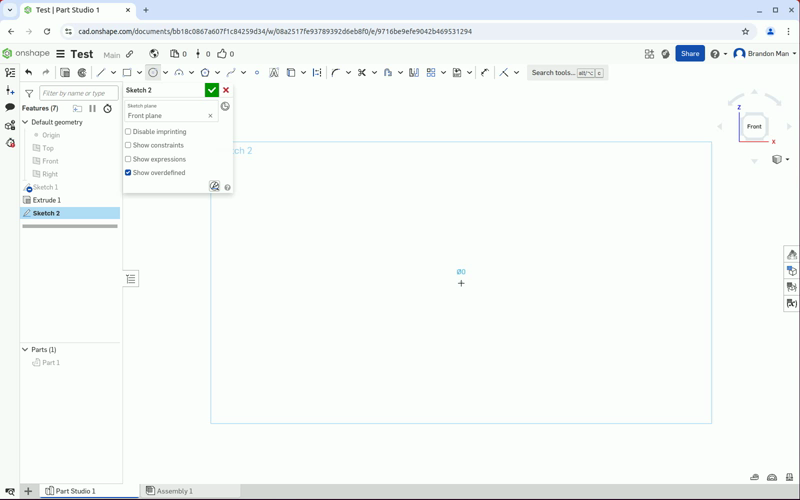
mouse_move(476, 282)
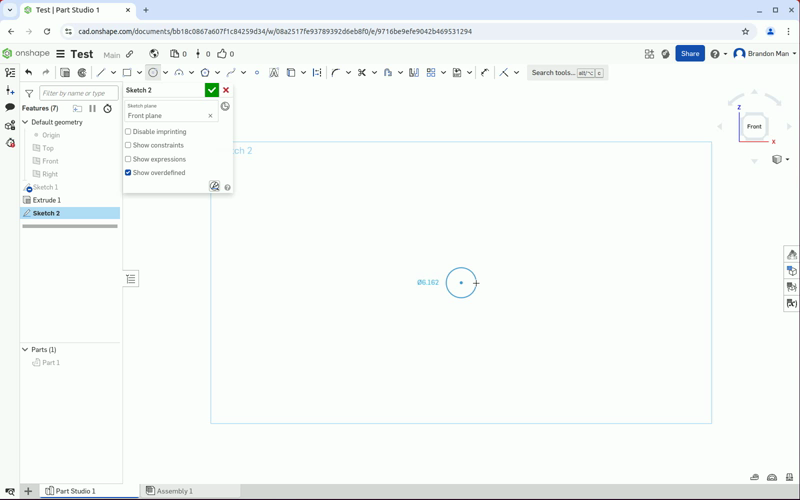
click(476, 282)
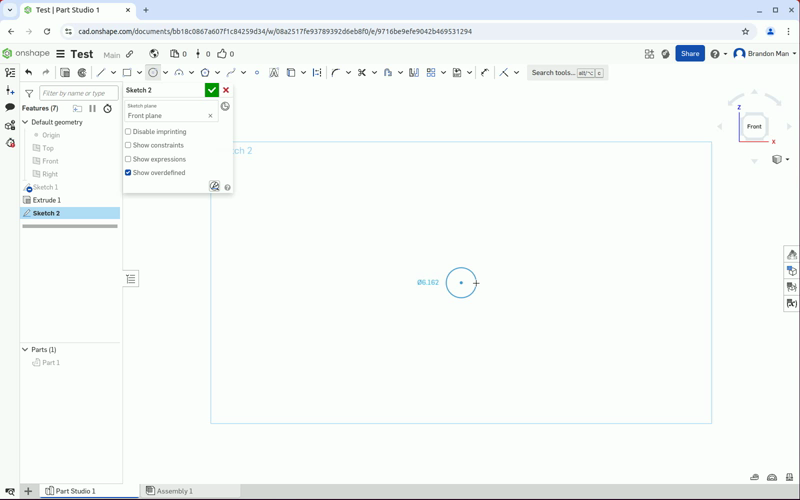
key(esc)
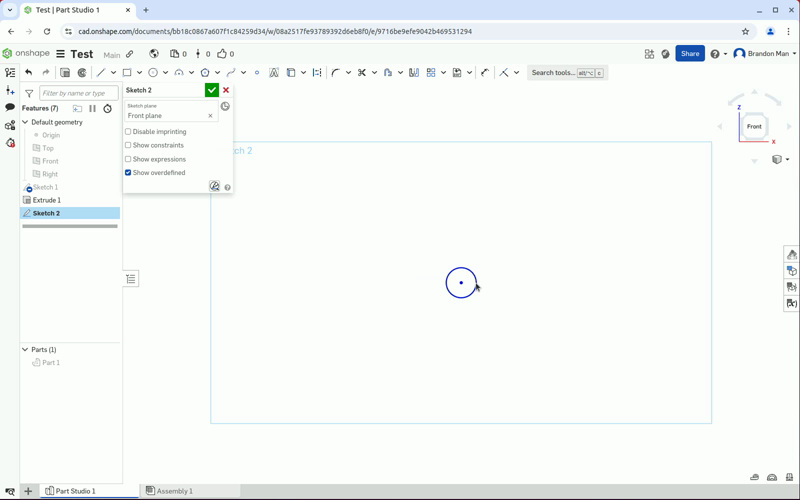
mouse_move(457, 282)
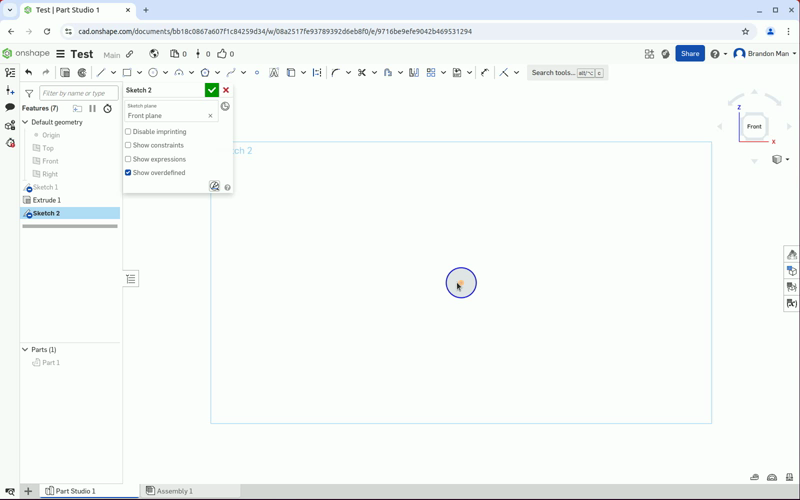
scroll(6)
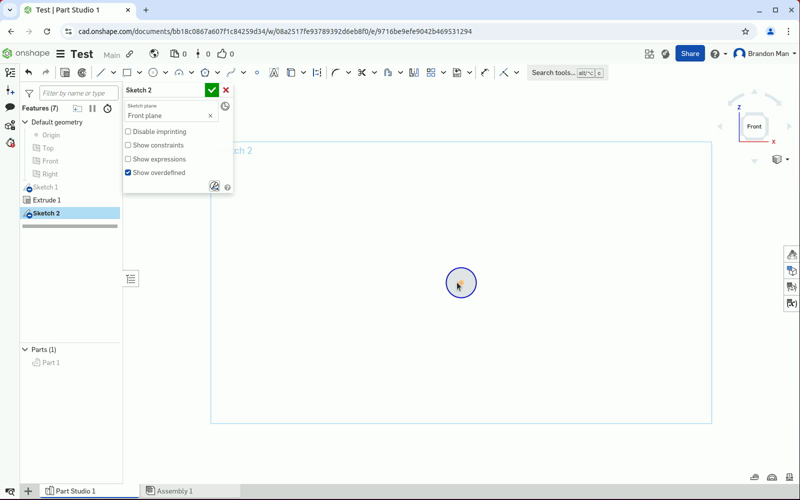
scroll(6)
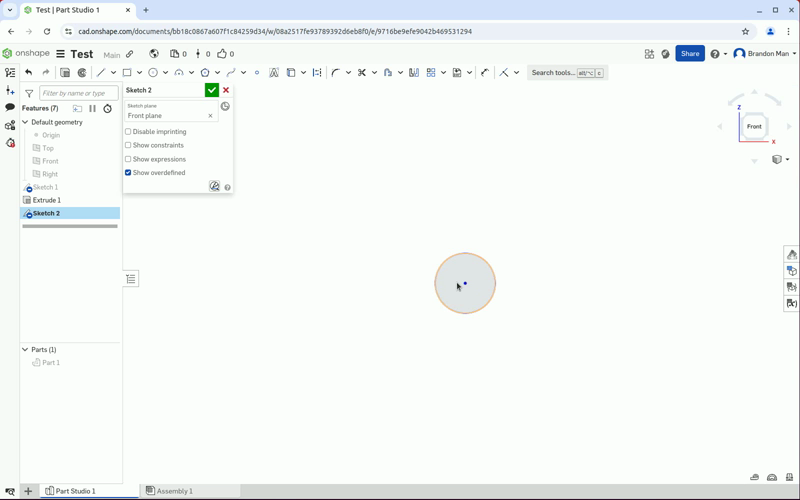
scroll(6)
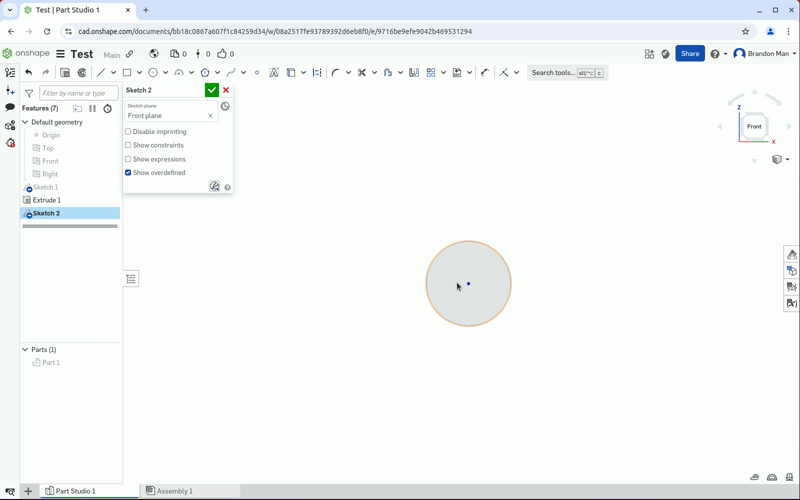
scroll(6)
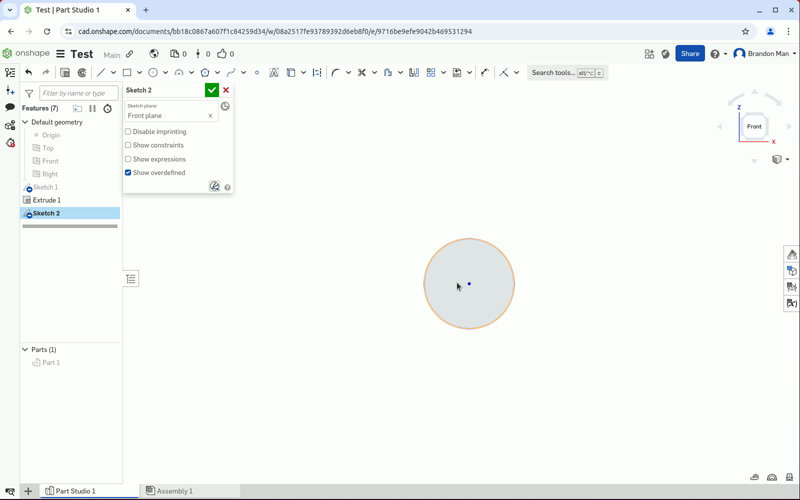
scroll(6)
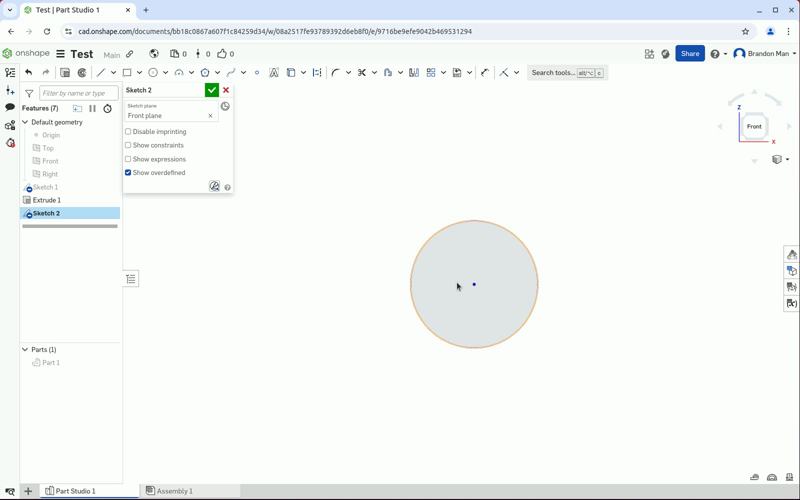
scroll(6)
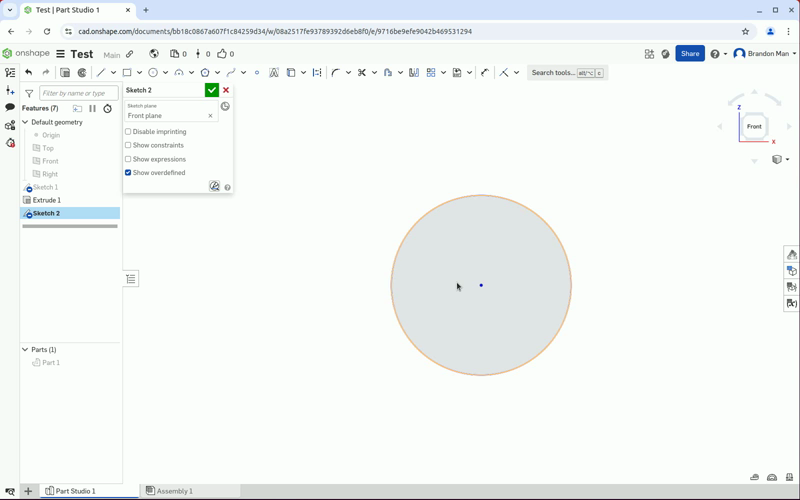
scroll(6)
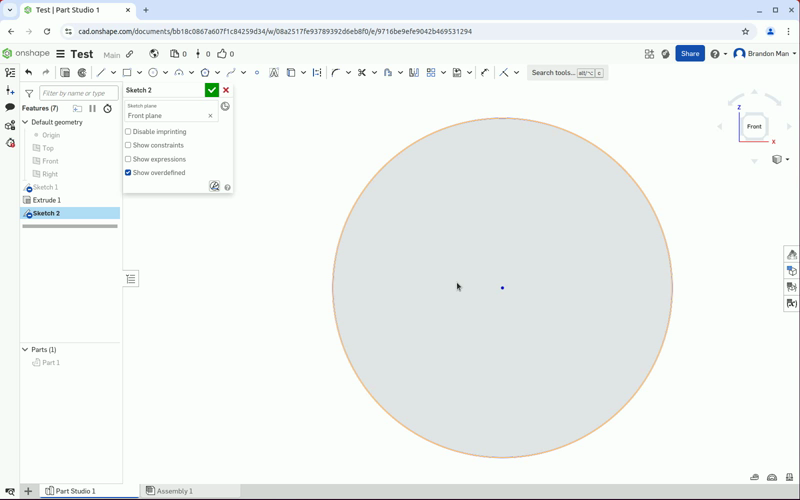
click(457, 282)
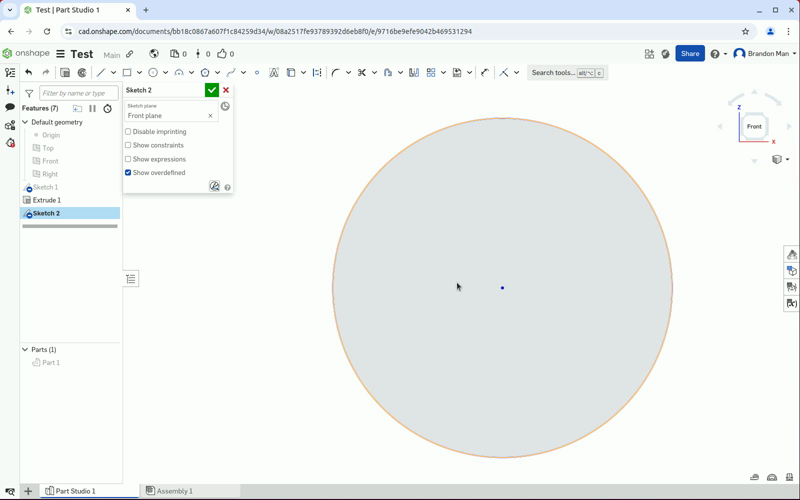
scroll(-6)
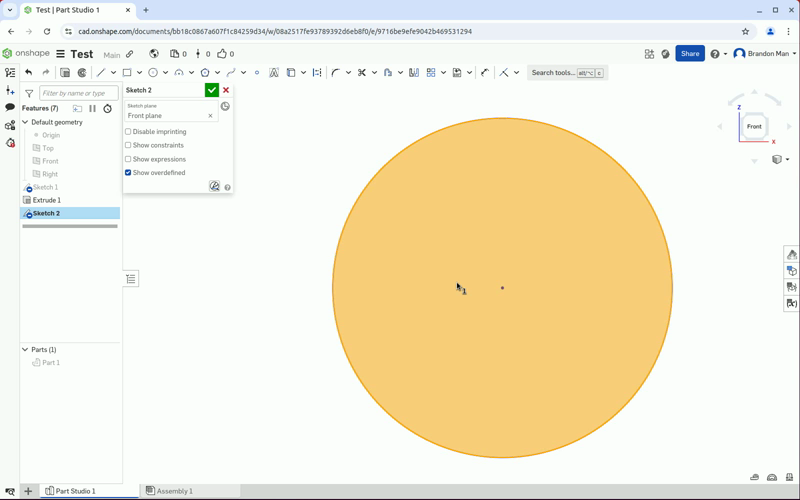
scroll(-6)
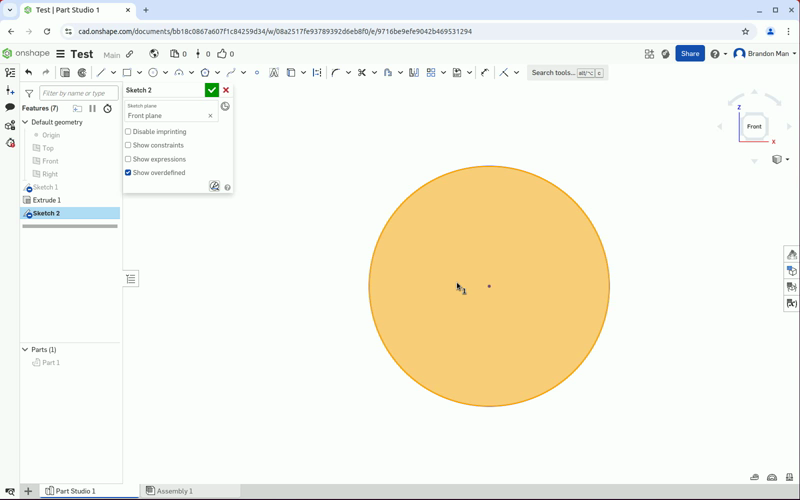
scroll(-6)
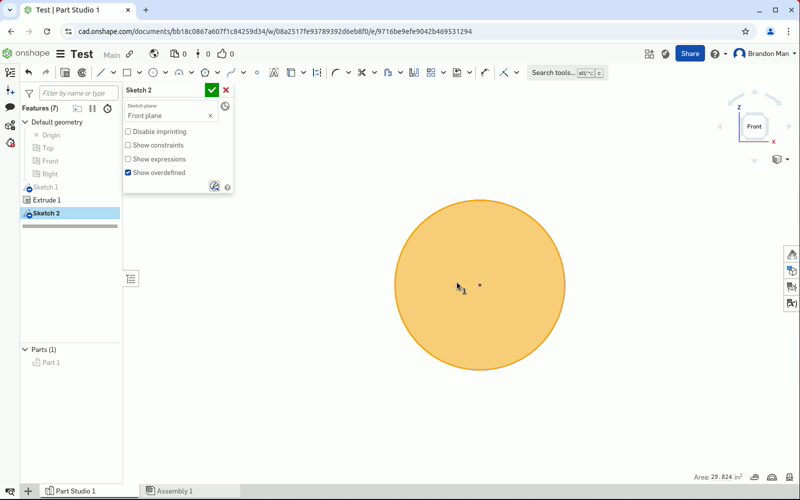
scroll(-6)
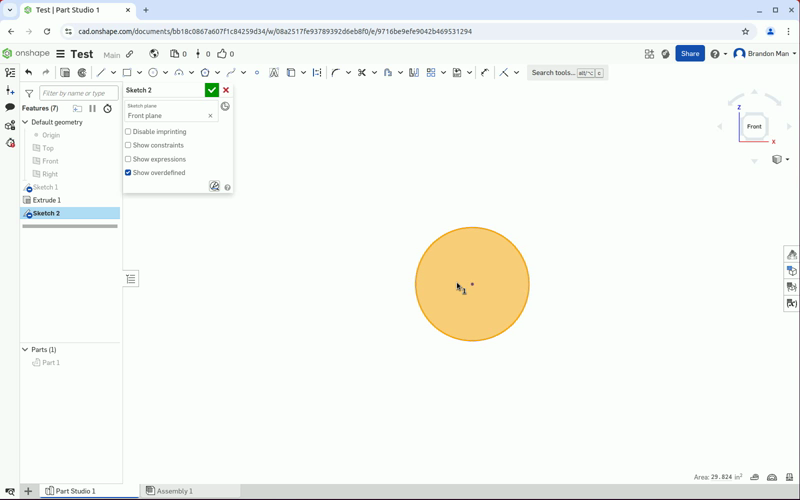
scroll(-6)
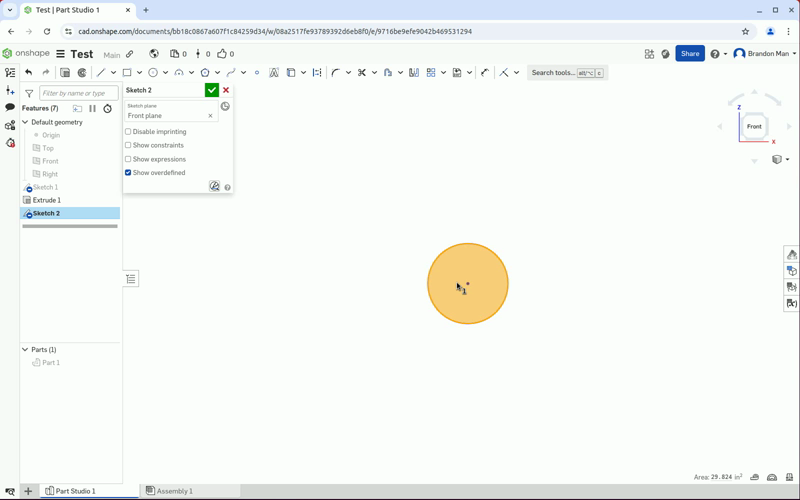
scroll(-6)
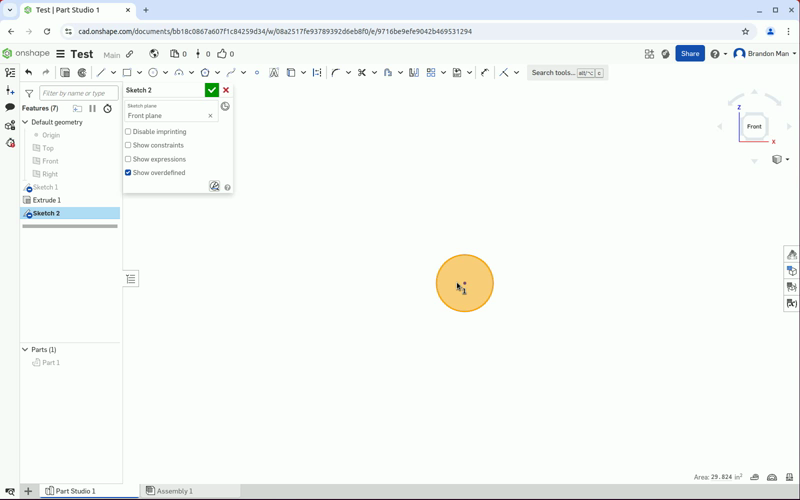
scroll(-6)
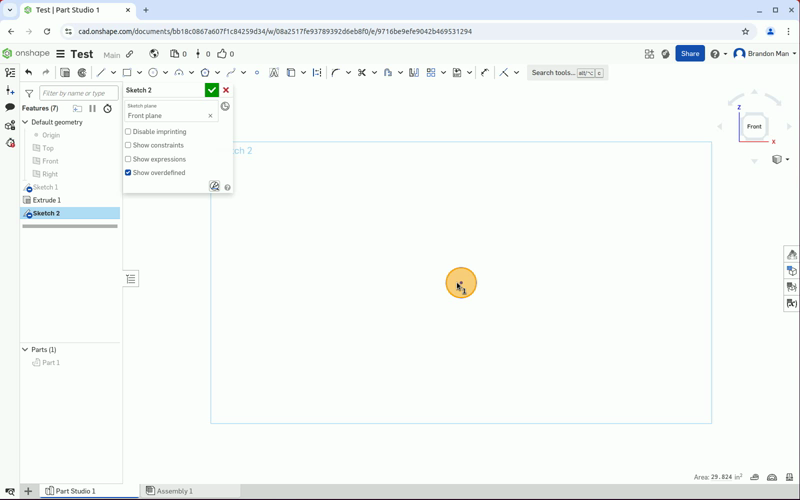
mouse_move(73, 352)
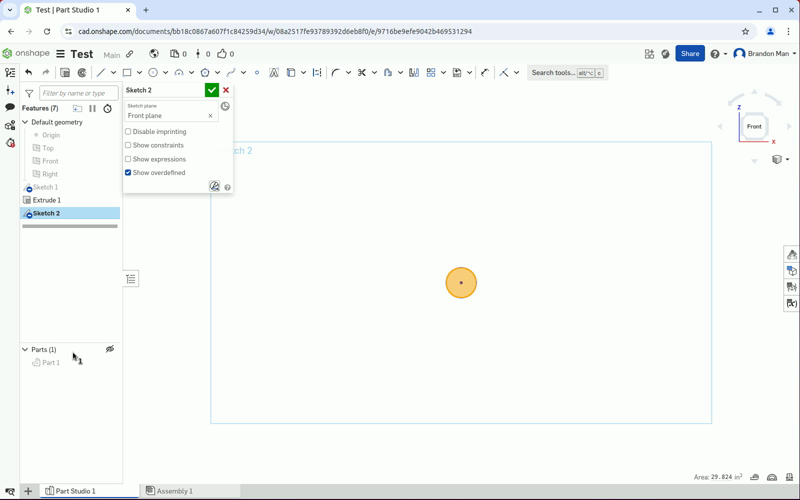
key(shift+y)
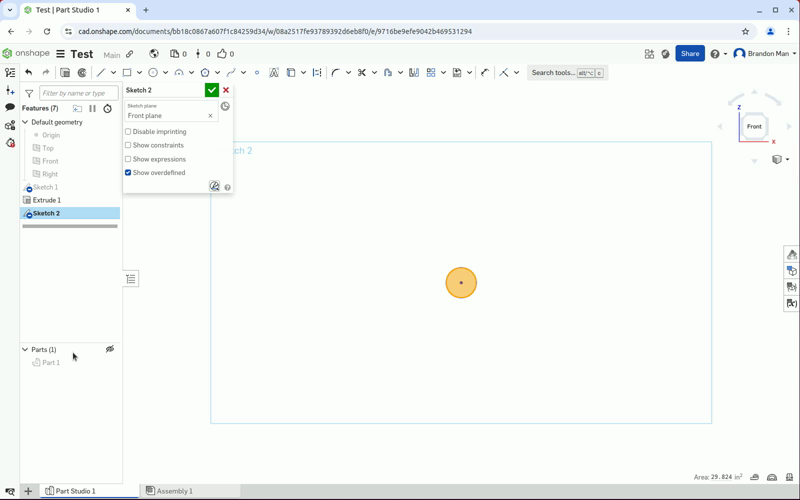
key(shift+e)
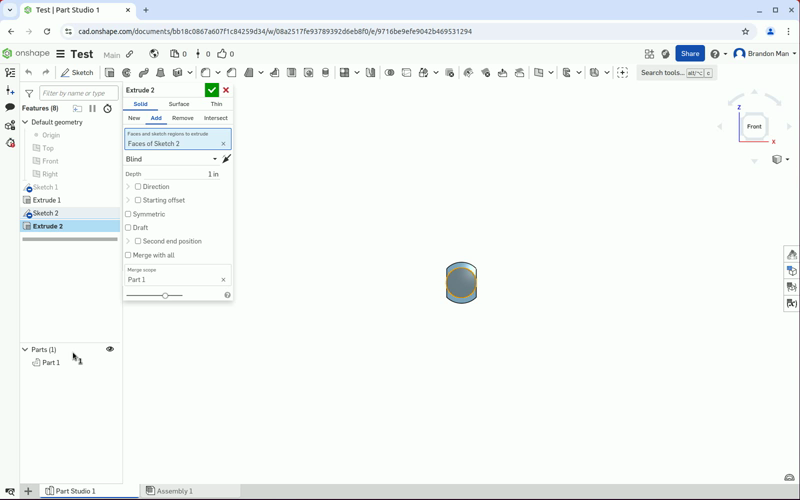
mouse_move(143, 106)
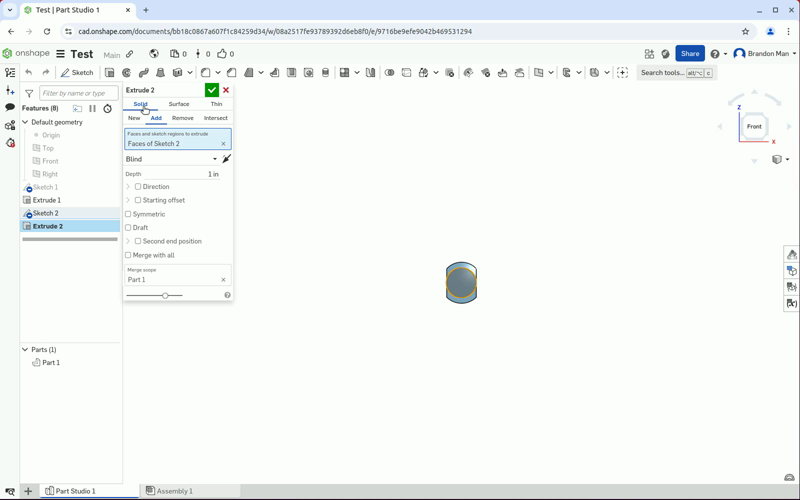
click(143, 106)
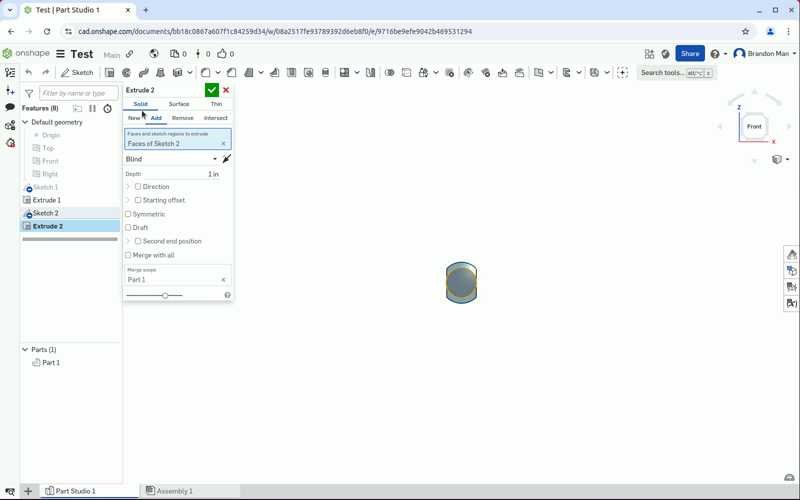
mouse_move(137, 120)
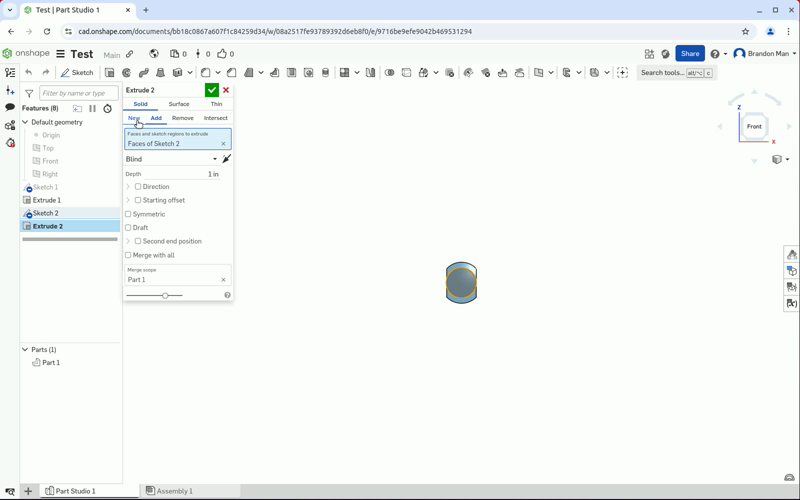
click(137, 120)
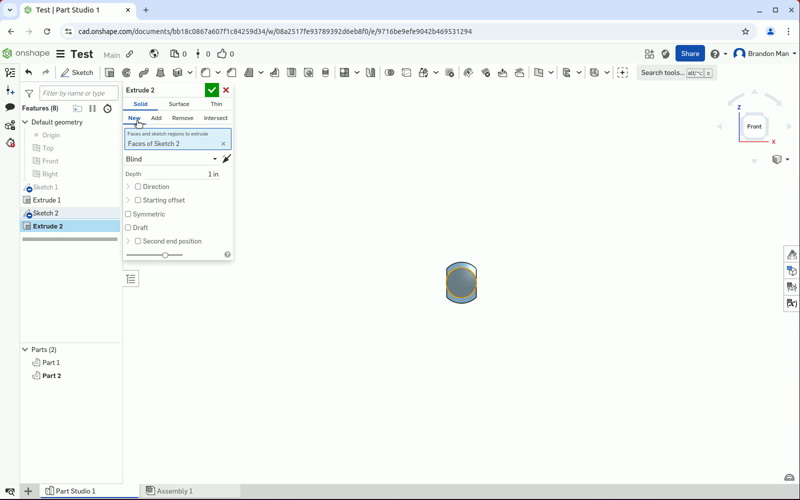
key(tab, 4)
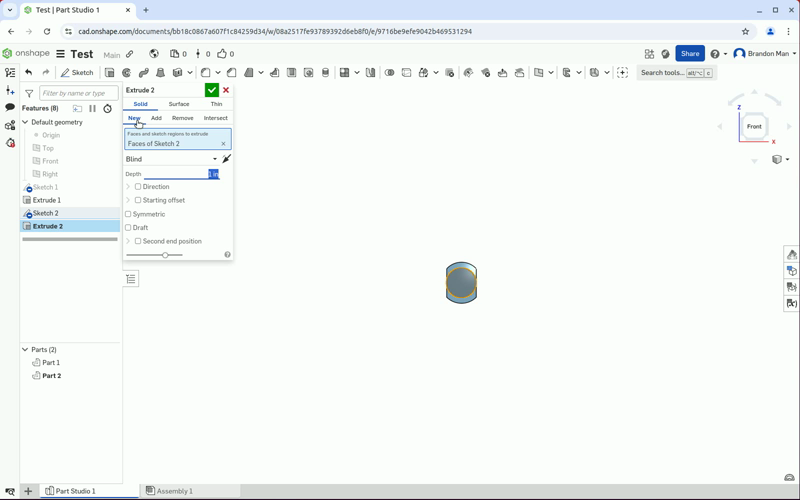
text(46.216)
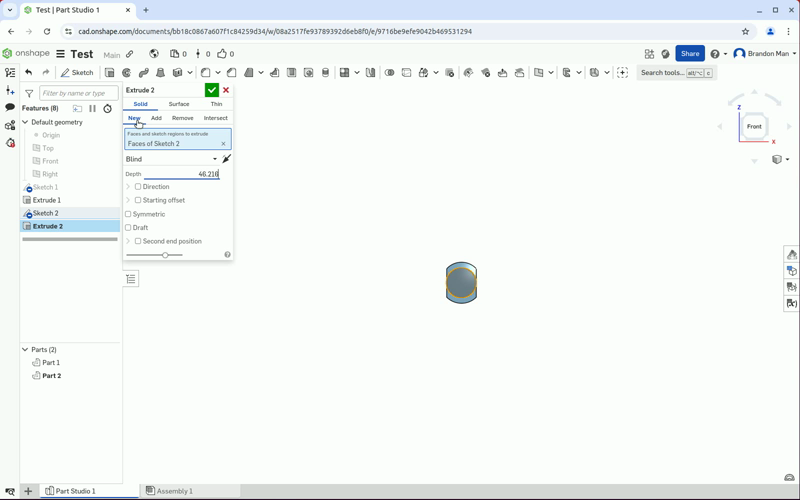
key(tab, 3)
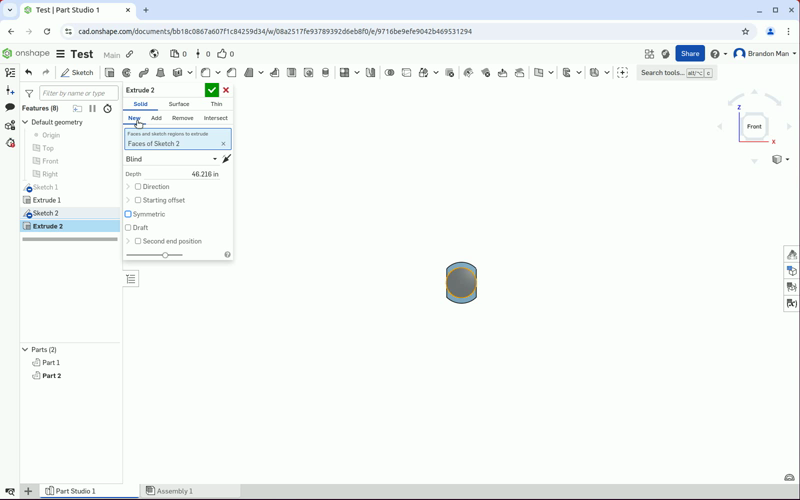
key(space)
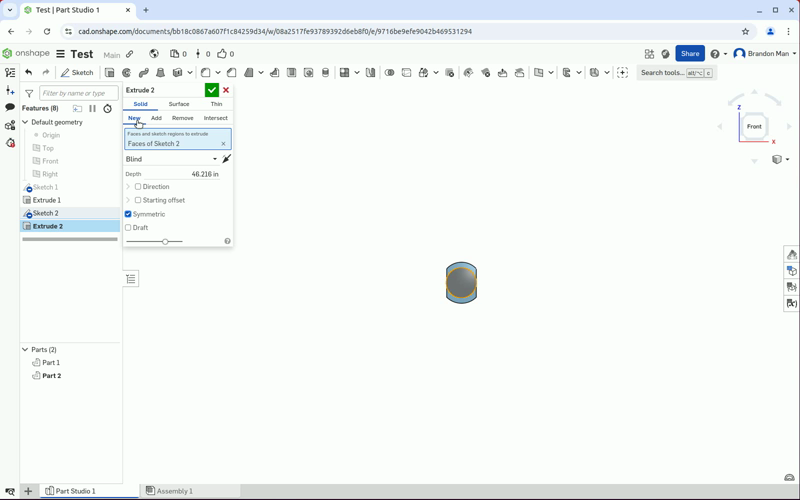
key(enter)
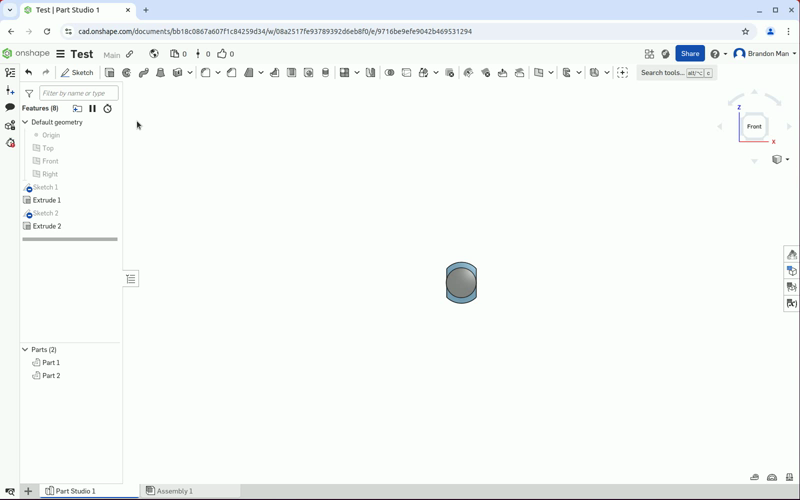
key(shift+h)
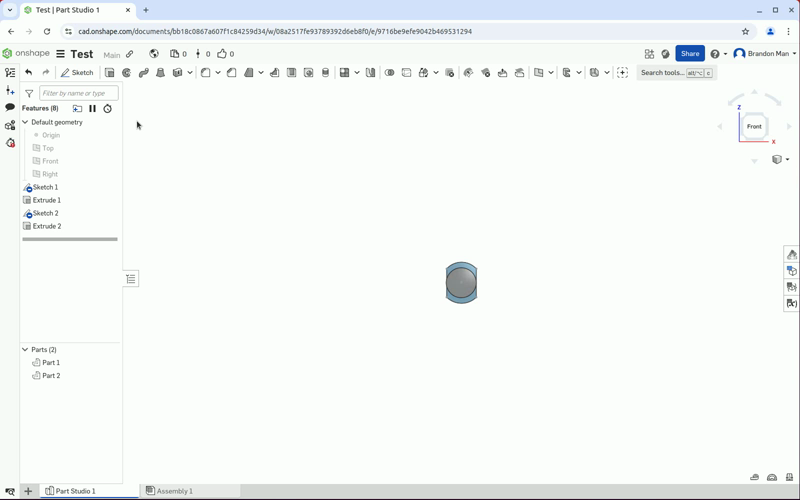
key(shift+h)
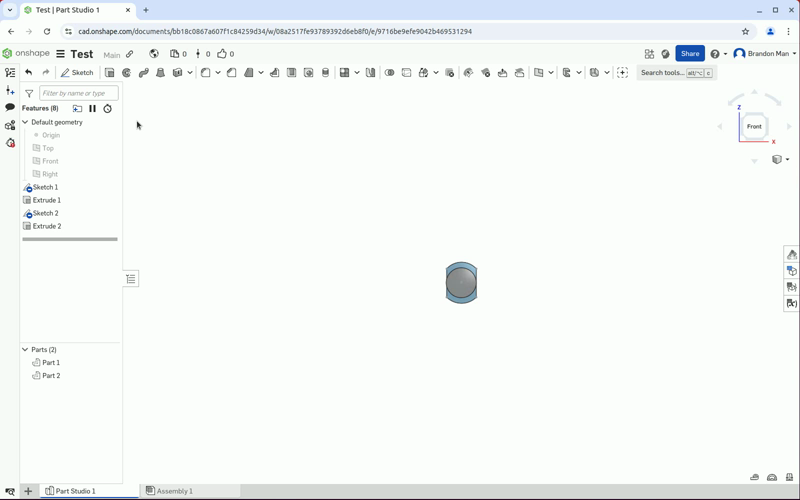
key(shift+7)
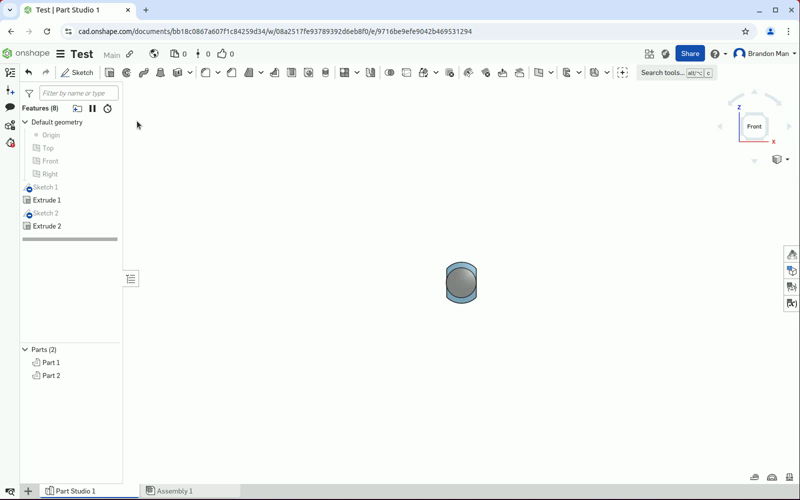
key(left, 2)
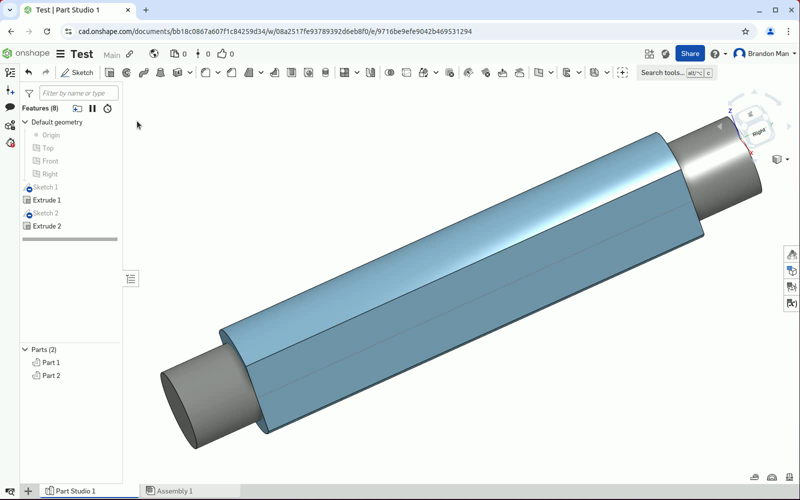
key(down, 2)
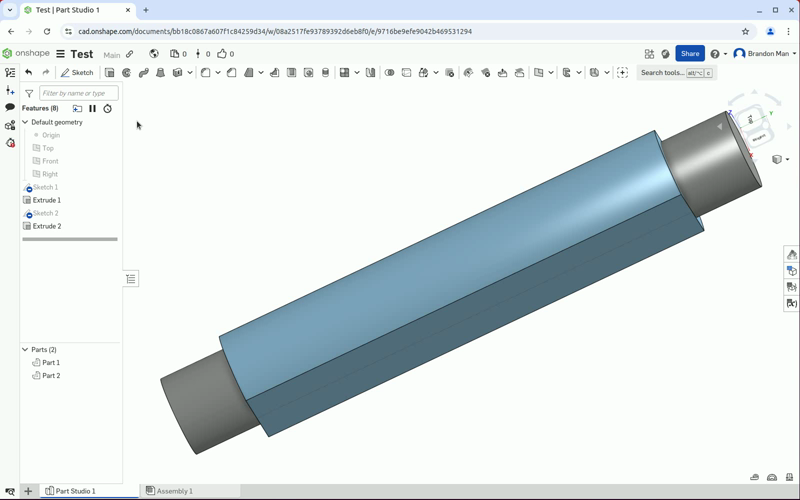
key(up, 2)
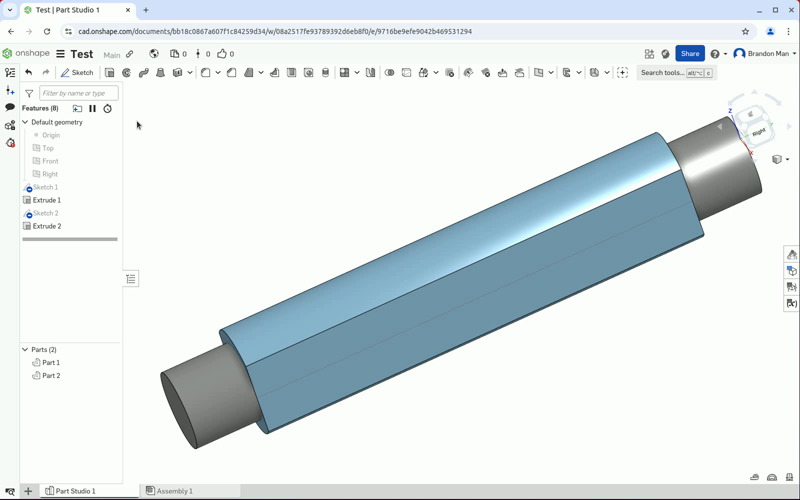
key(right, 2)
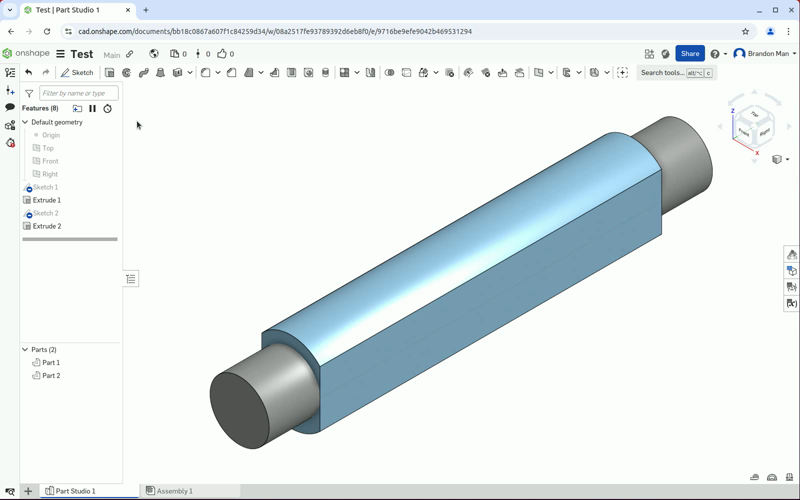
mouse_move(73, 189)
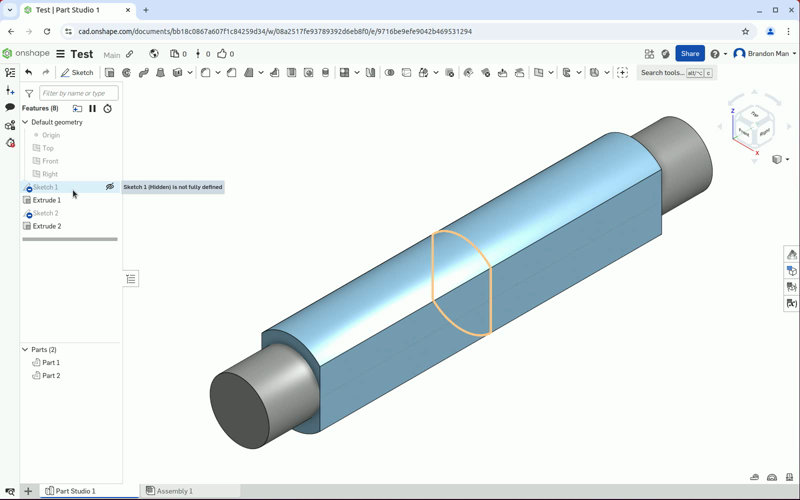
click(73, 189)